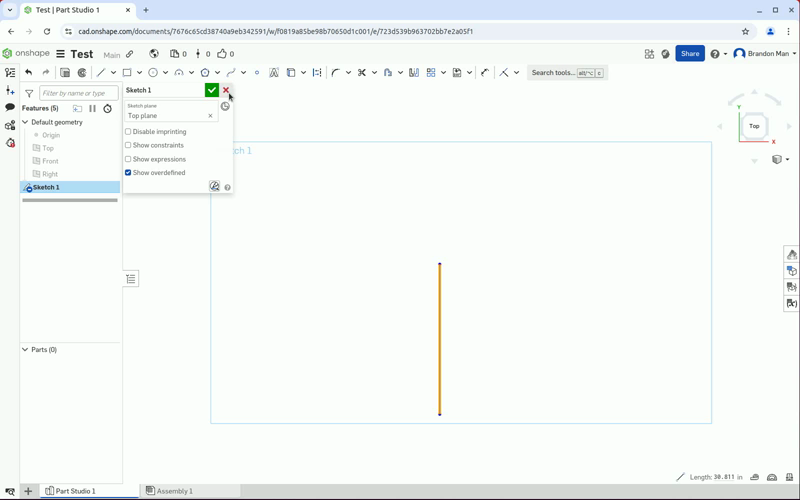
key(shift+h)
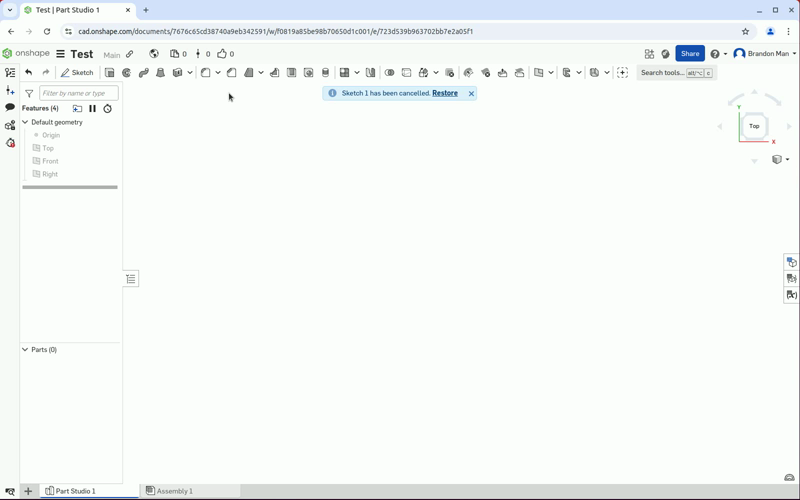
mouse_move(73, 352)
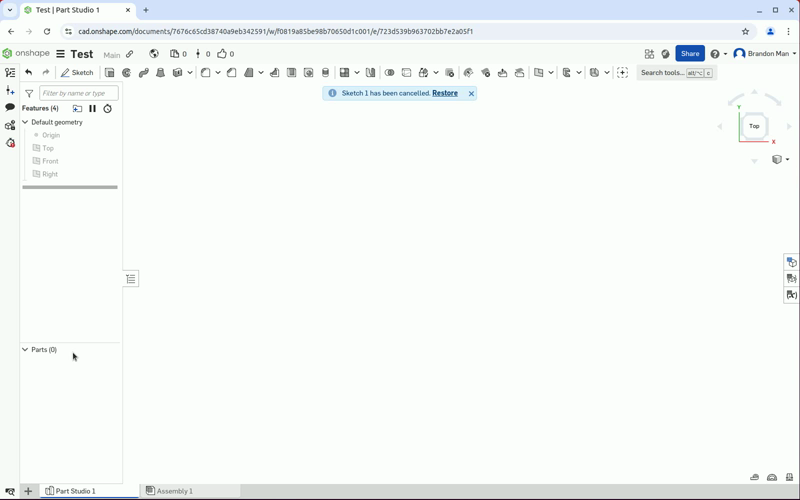
key(y)
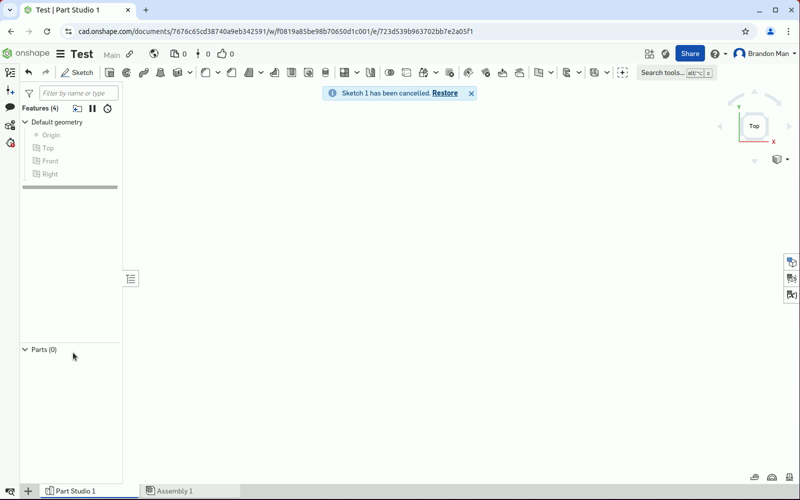
key(shift+p)
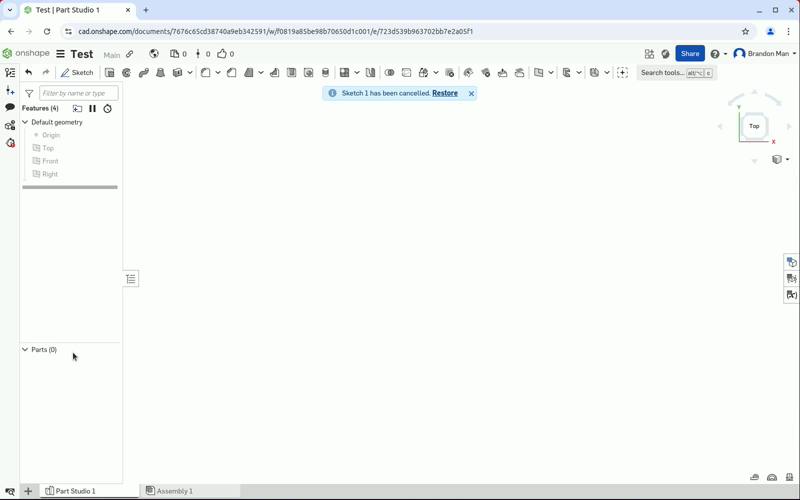
key(space)
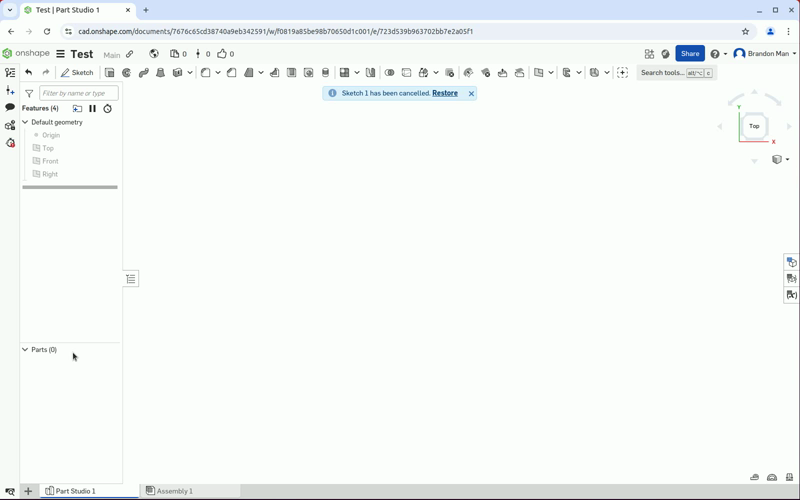
key_down(shift)
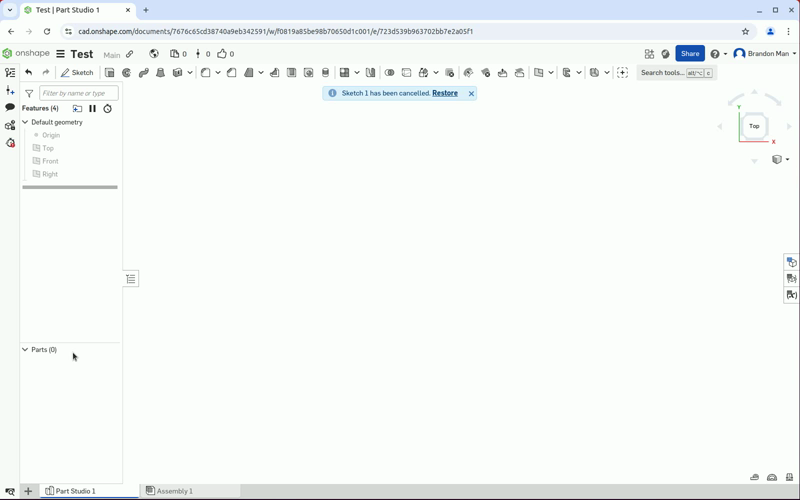
key(up)
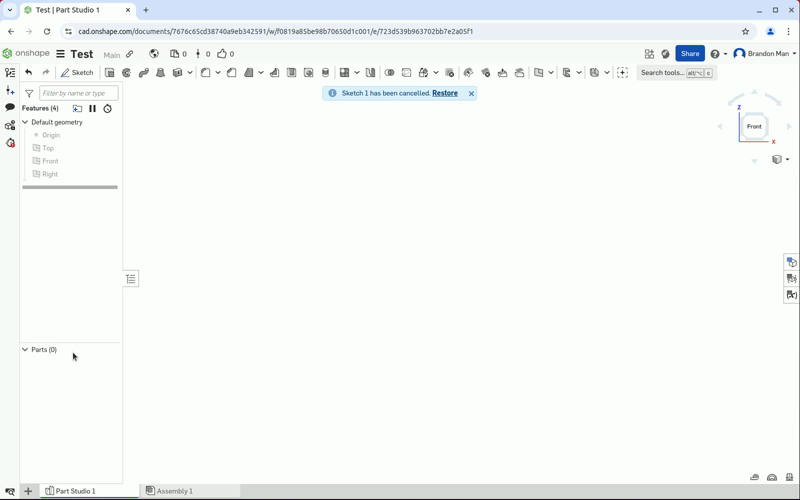
key_up(shift)
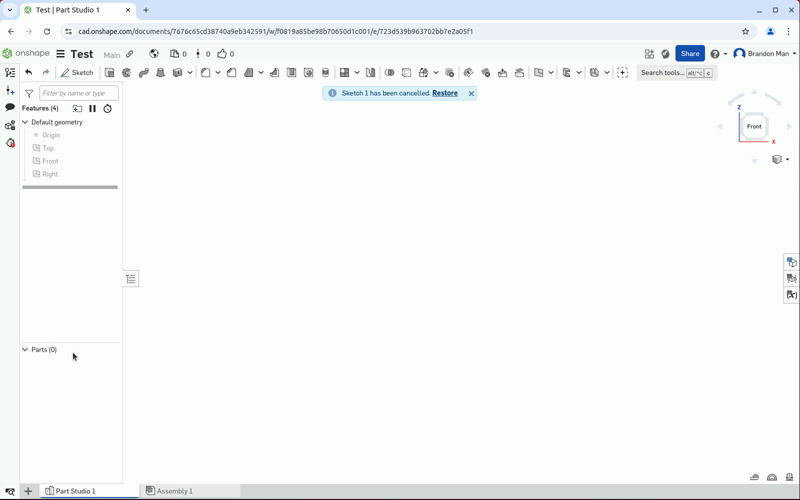
mouse_move(73, 352)
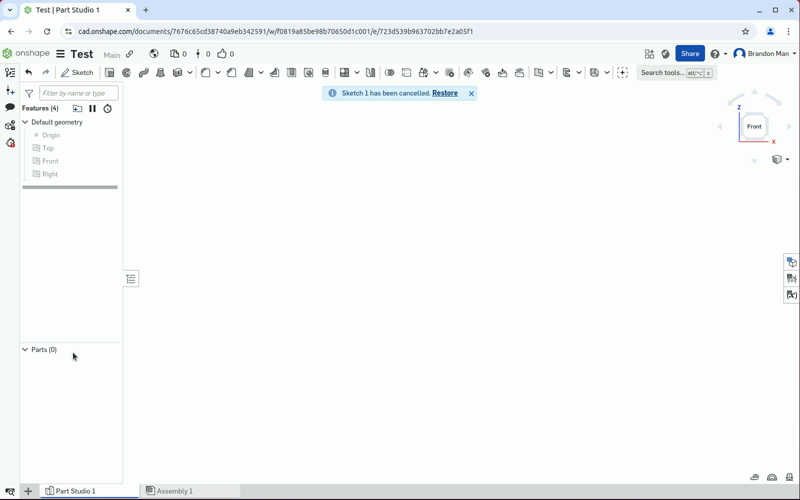
key(shift+y)
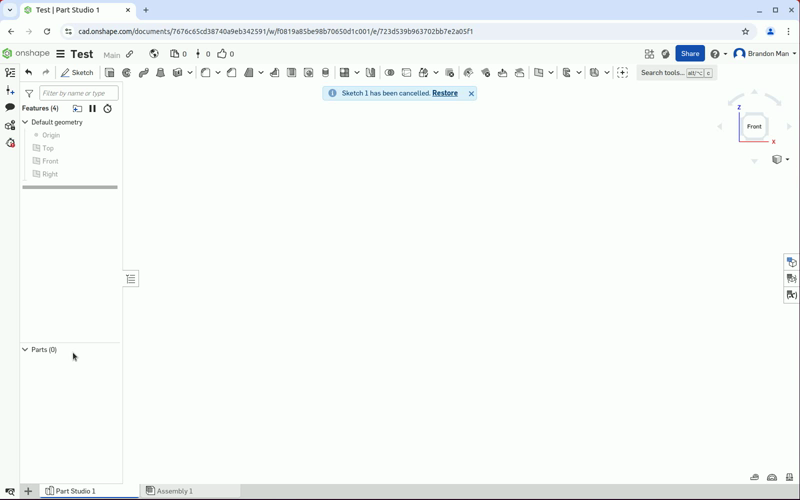
key(shift+s)
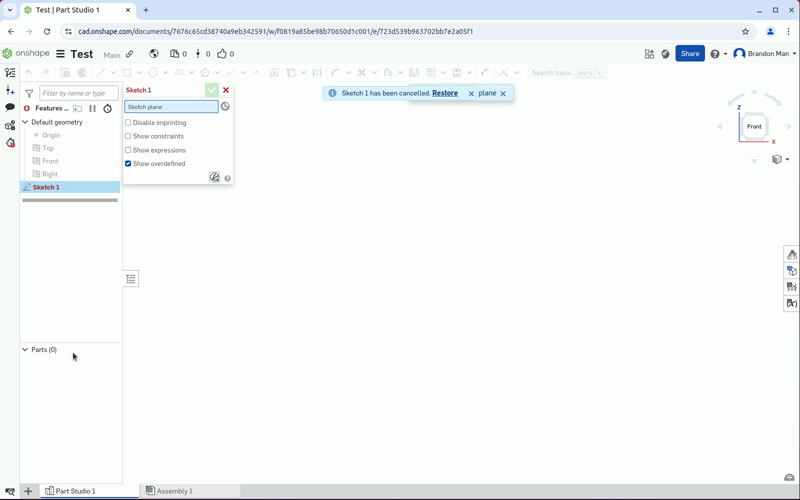
mouse_move(73, 163)
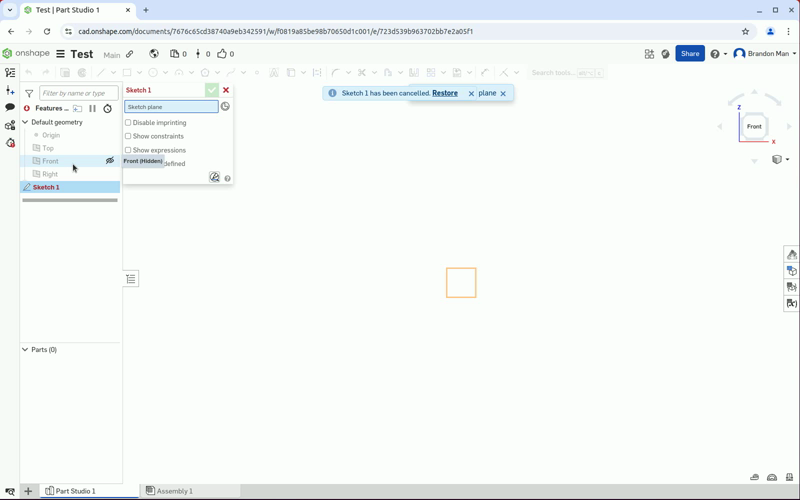
click(73, 163)
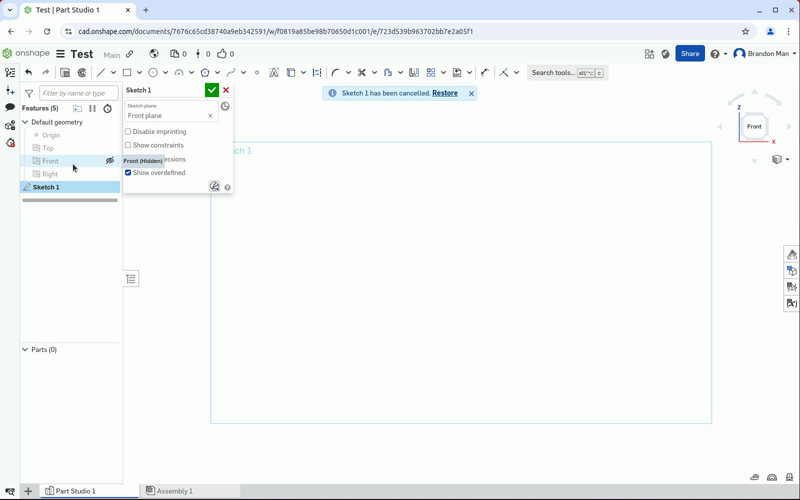
mouse_move(73, 352)
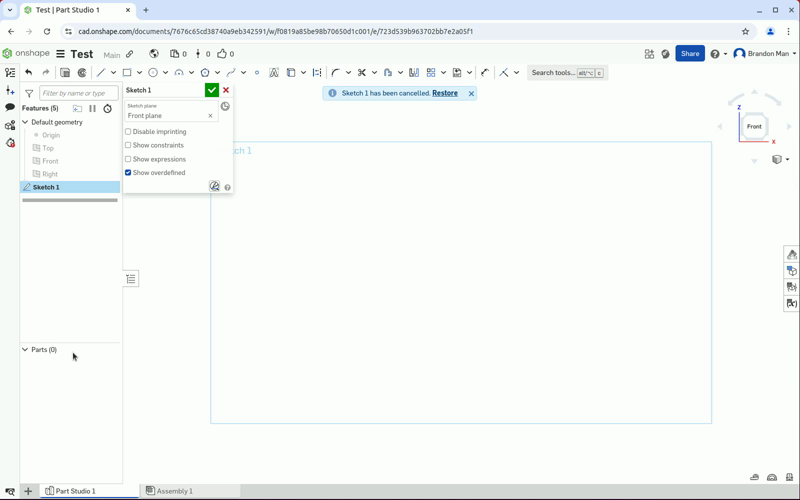
key(y)
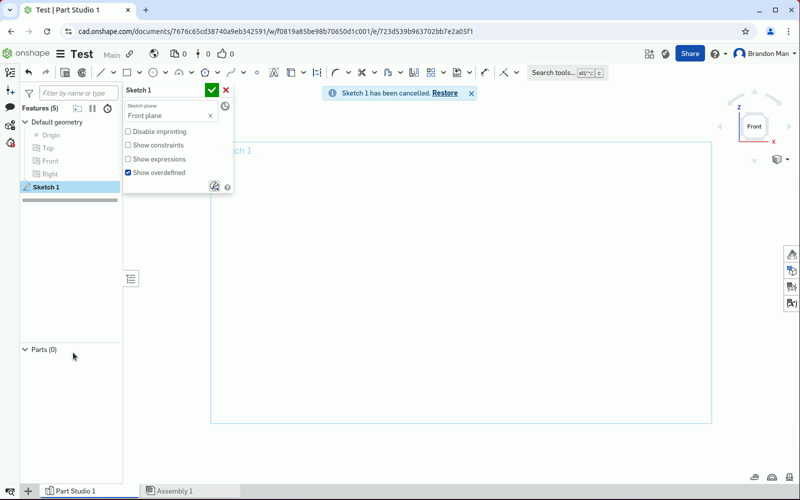
key(c)
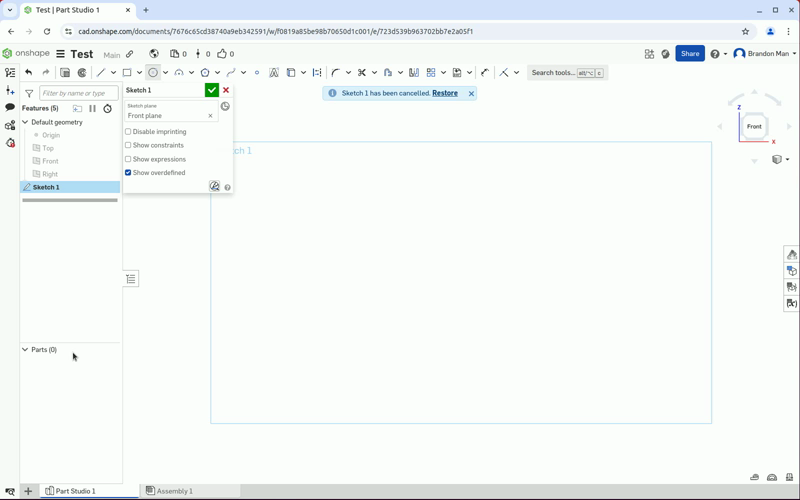
key_down(shift)
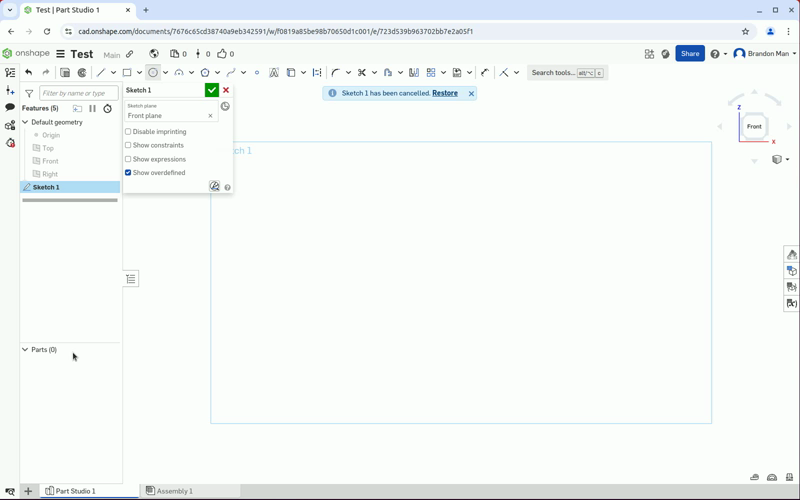
mouse_move(460, 282)
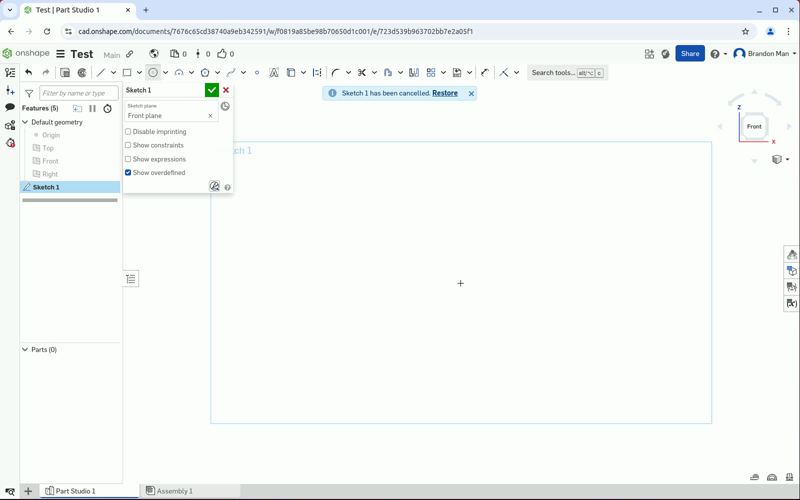
click(460, 282)
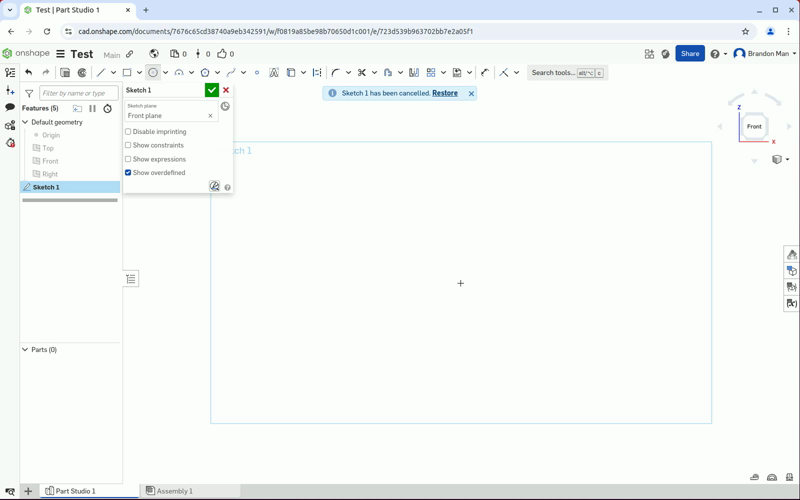
key_up(shift)
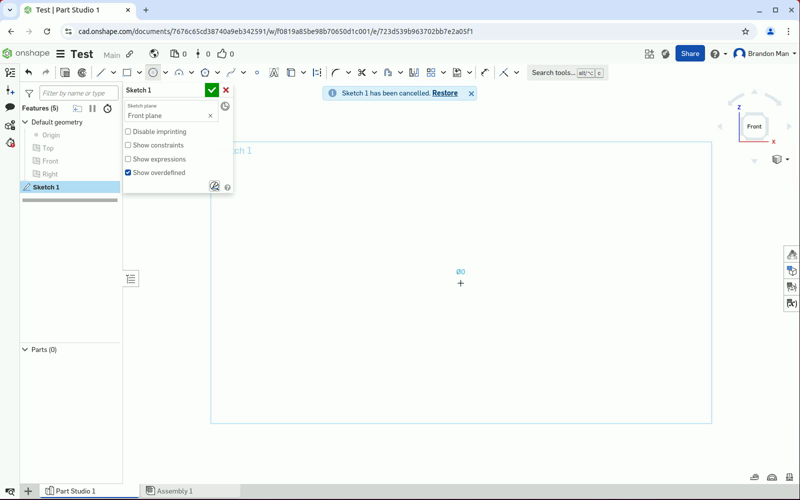
mouse_move(505, 282)
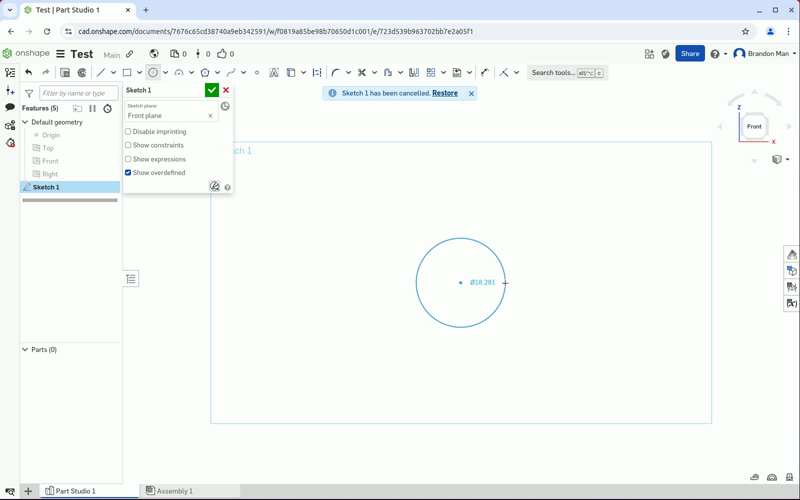
click(505, 282)
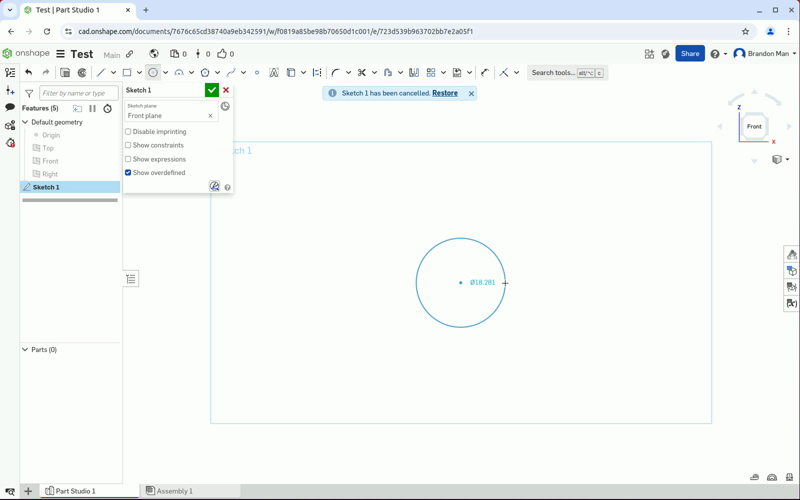
key(esc)
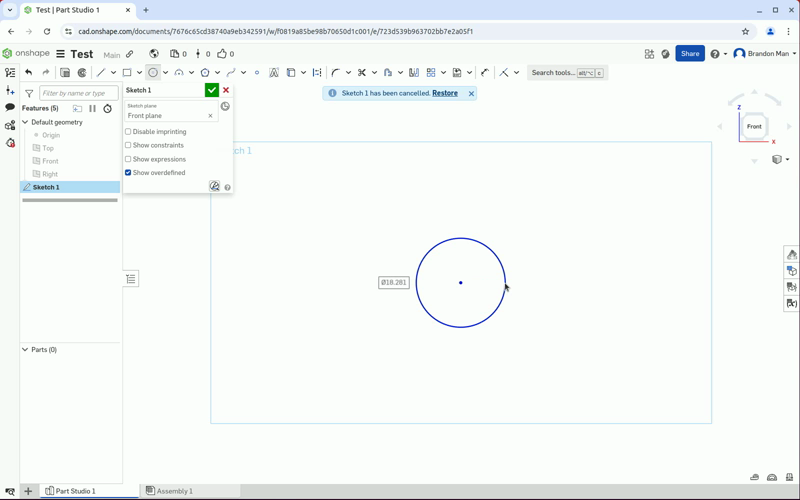
key(c)
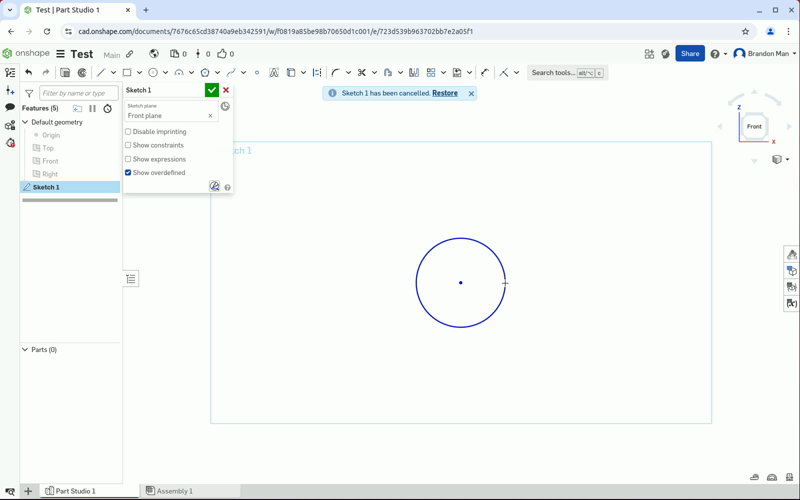
key_down(shift)
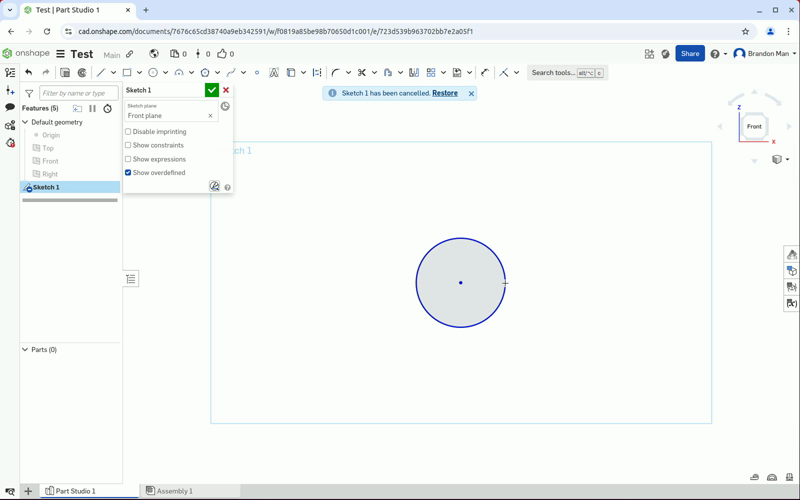
mouse_move(460, 282)
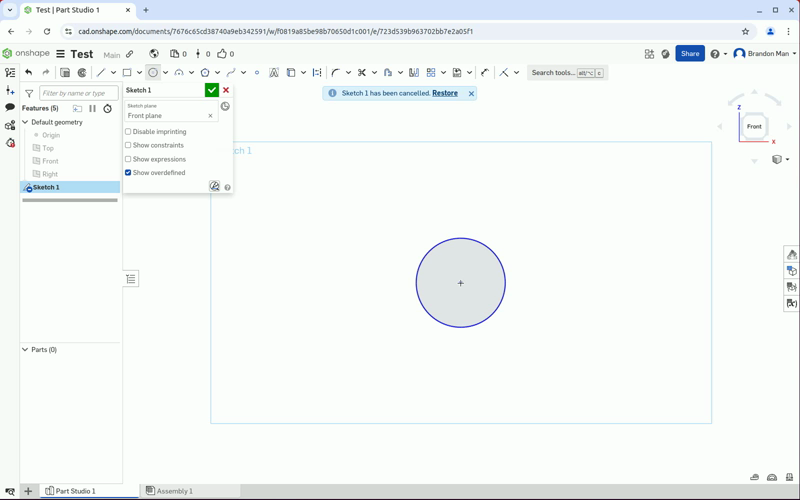
click(460, 282)
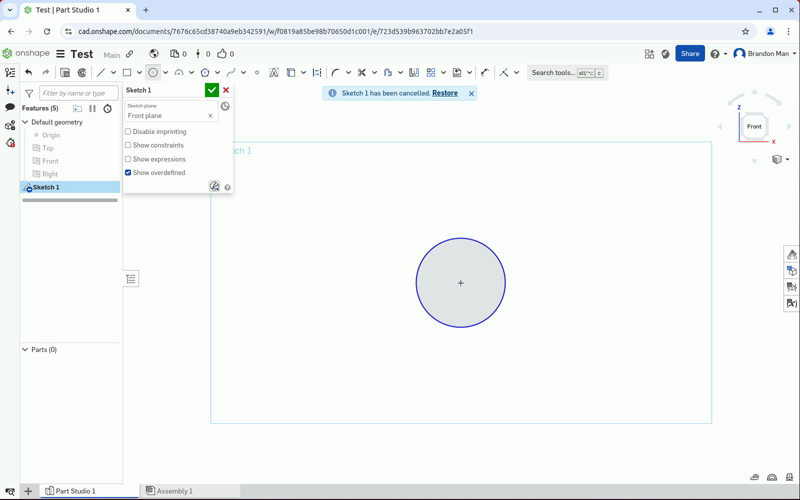
key_up(shift)
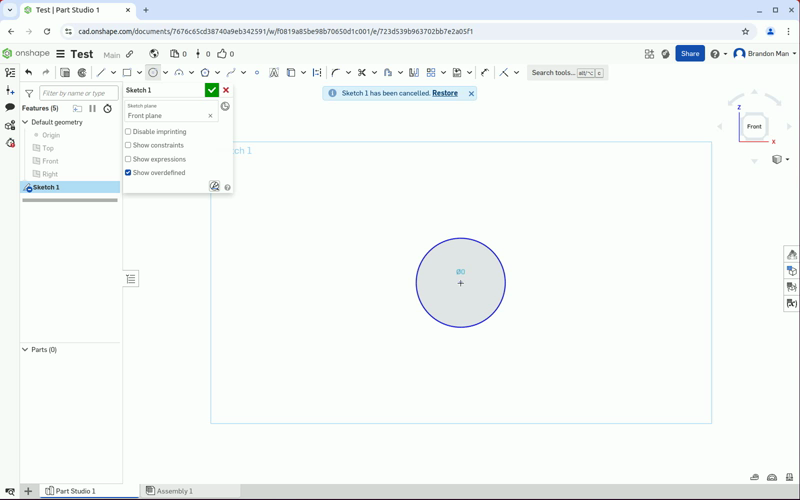
mouse_move(478, 282)
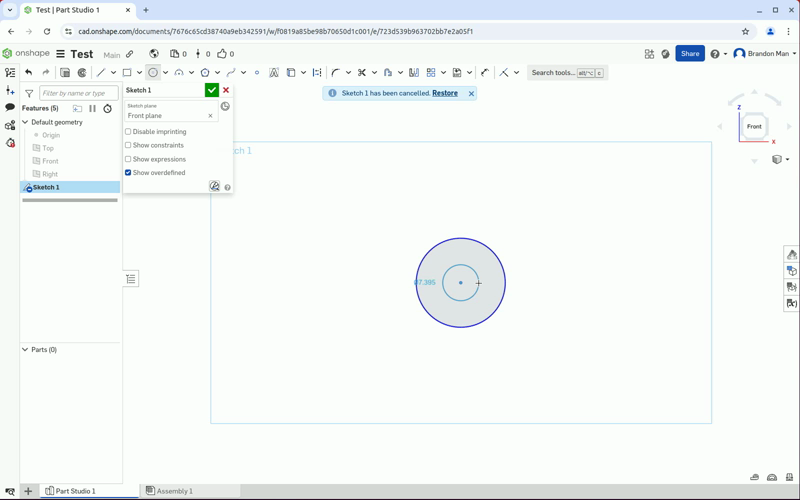
click(478, 282)
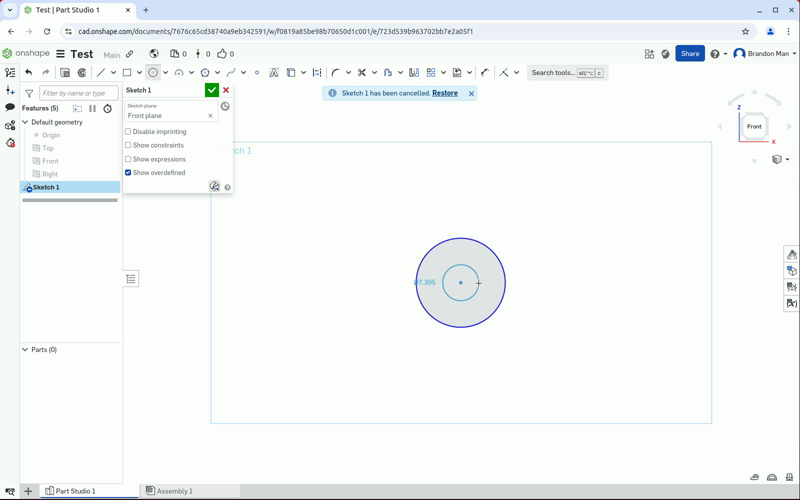
key(esc)
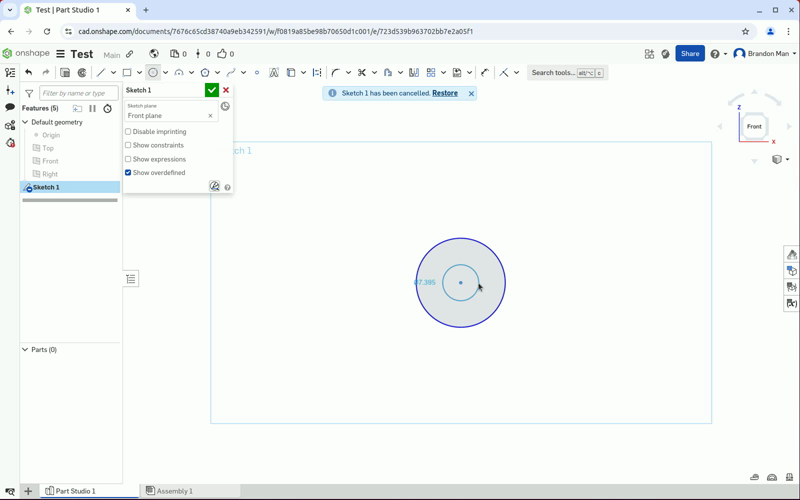
mouse_move(437, 262)
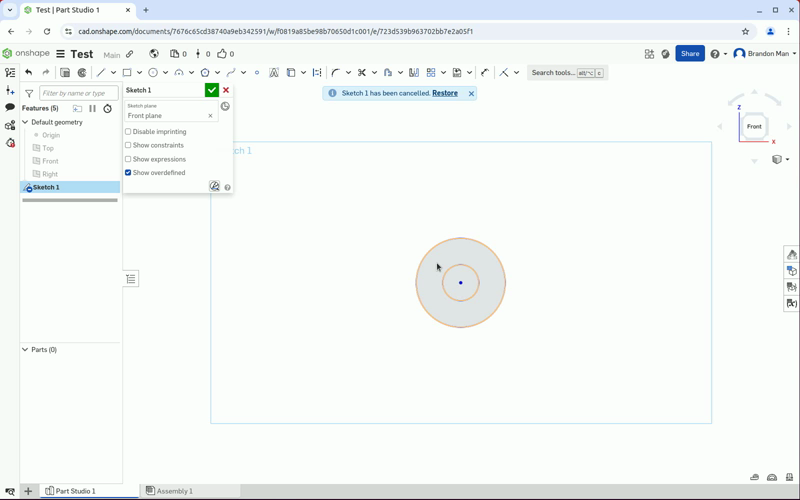
click(437, 262)
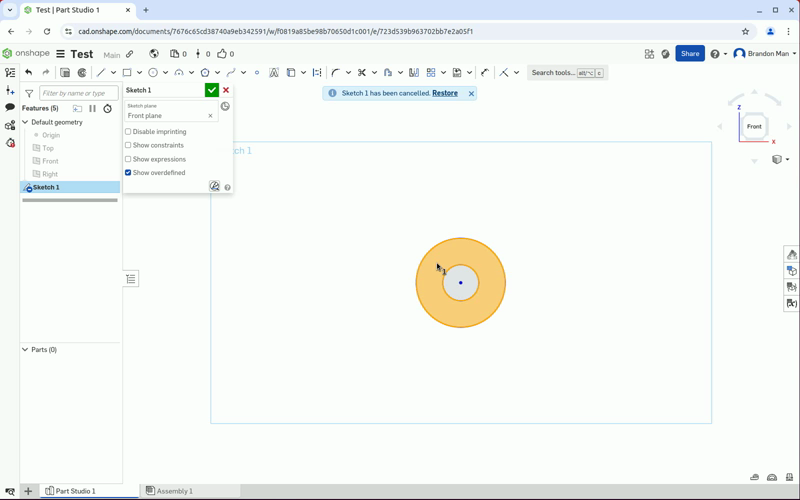
mouse_move(73, 352)
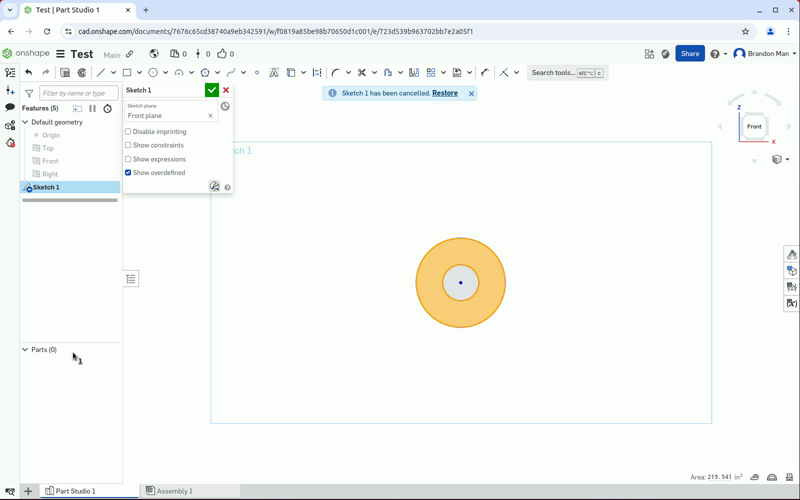
key(shift+y)
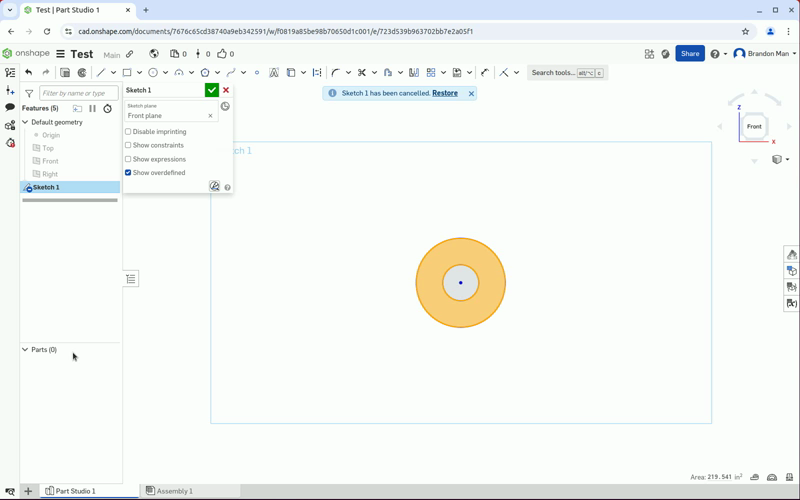
key(shift+e)
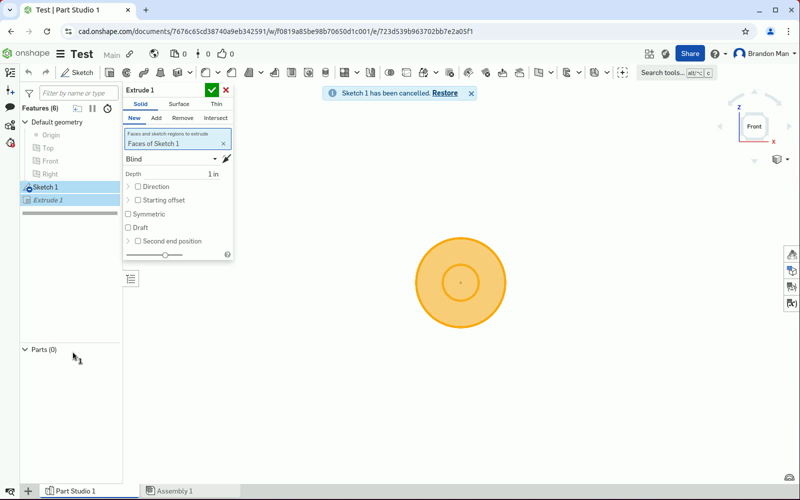
mouse_move(143, 106)
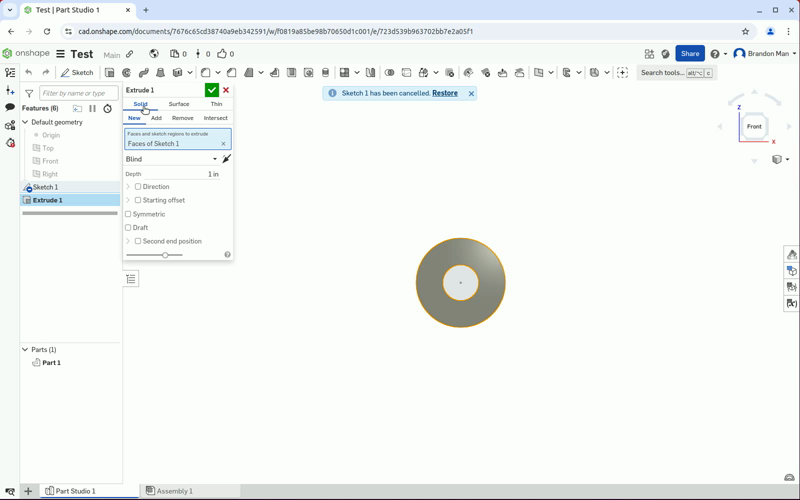
click(143, 106)
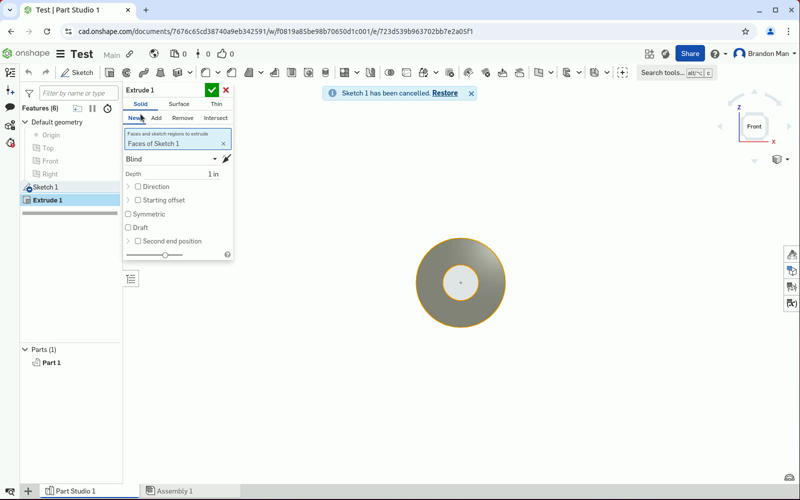
mouse_move(137, 120)
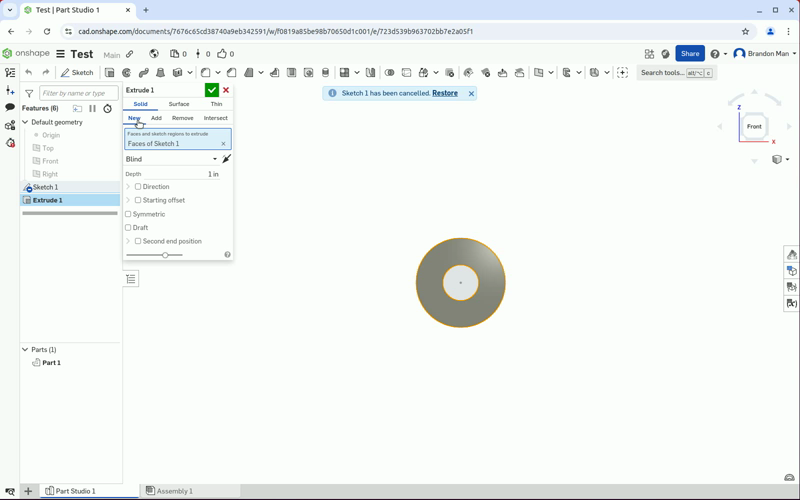
click(137, 120)
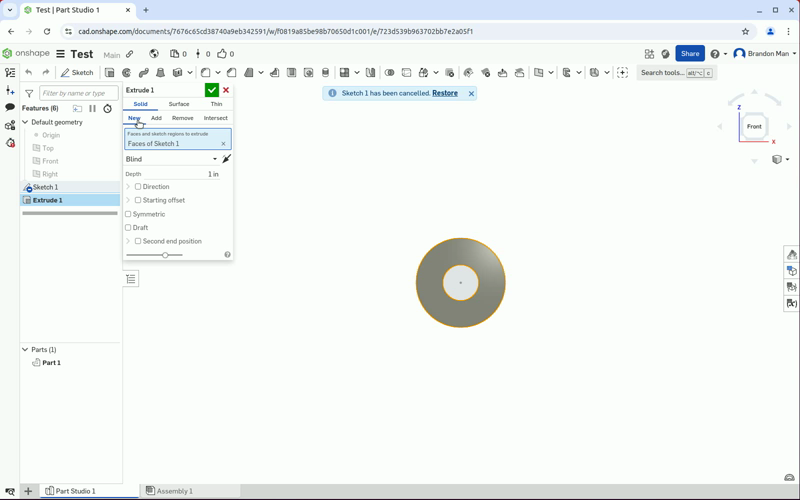
key(tab, 4)
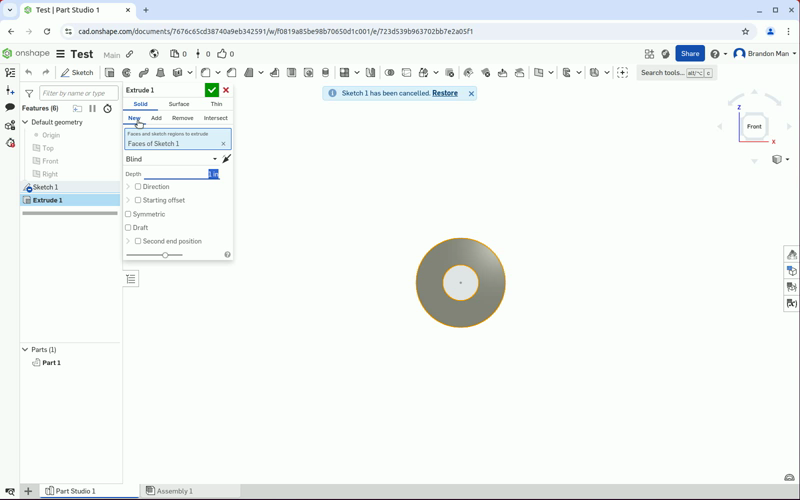
text(3.611)
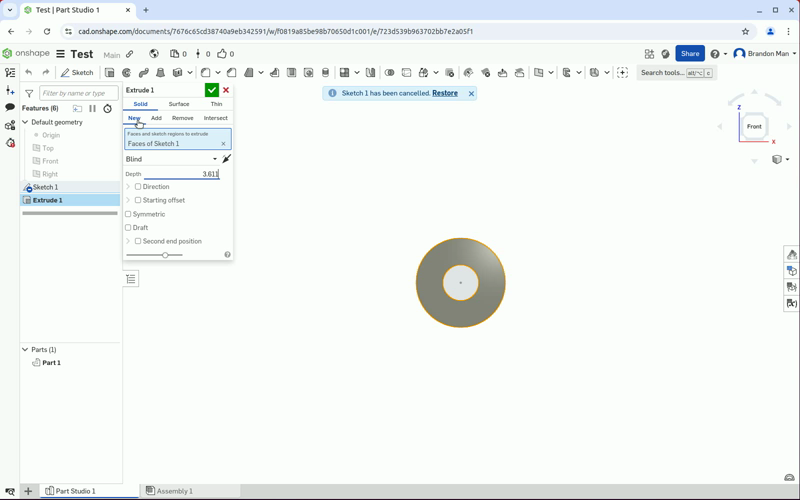
key(enter)
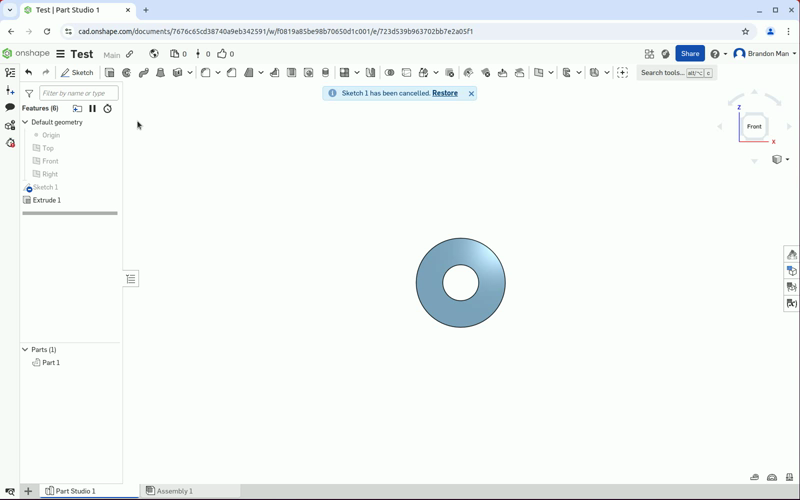
key(shift+h)
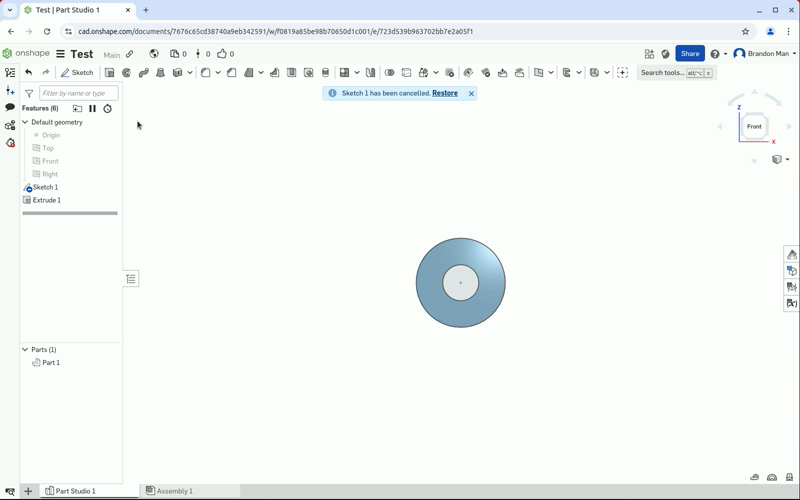
key(shift+h)
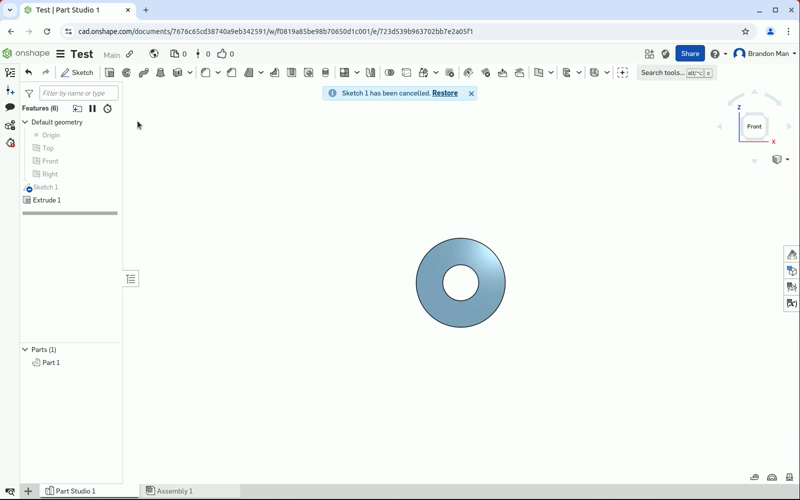
mouse_move(73, 189)
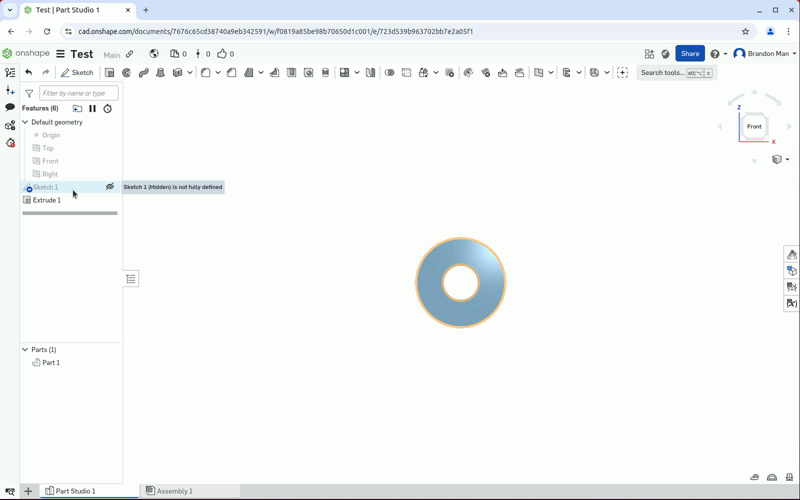
click(73, 189)
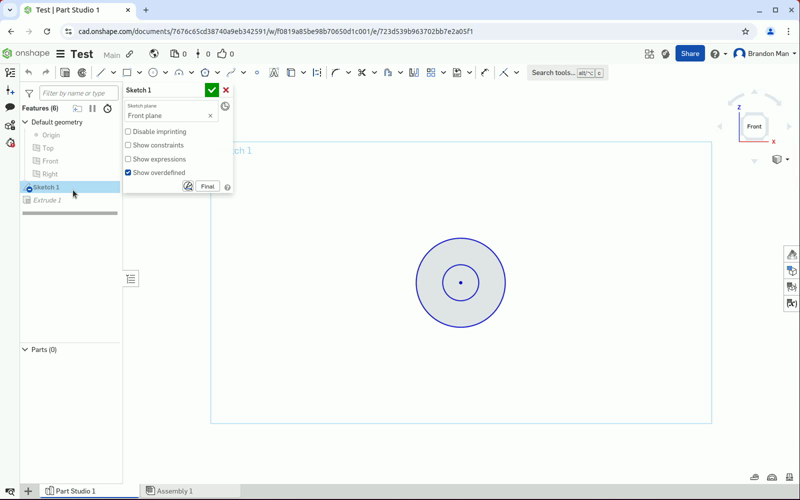
mouse_move(229, 92)
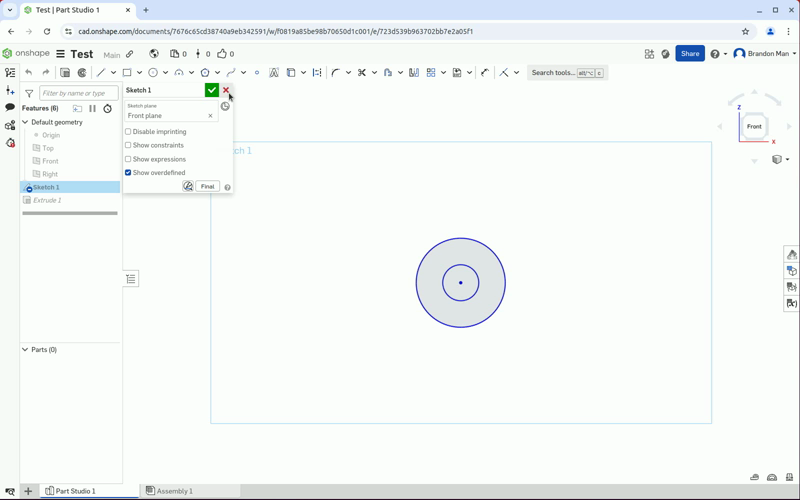
click(229, 92)
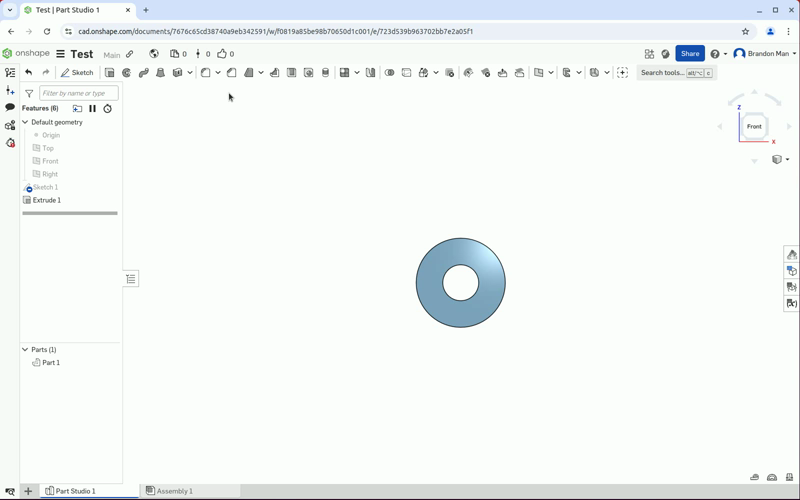
mouse_move(541, 75)
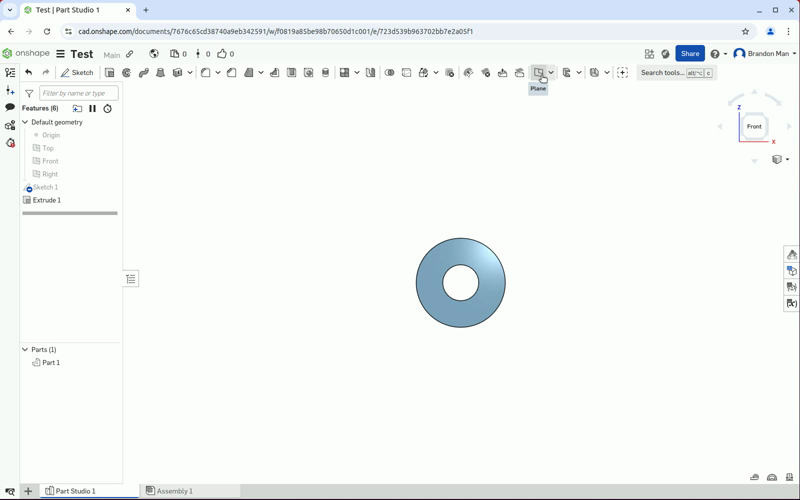
click(541, 75)
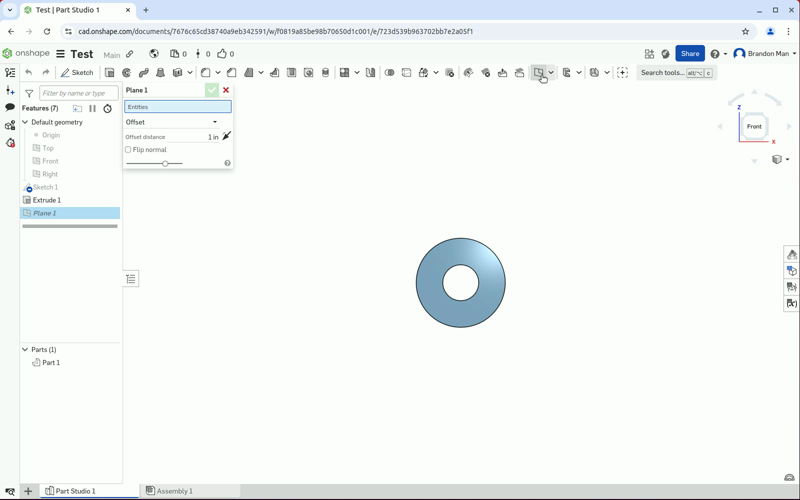
mouse_move(73, 163)
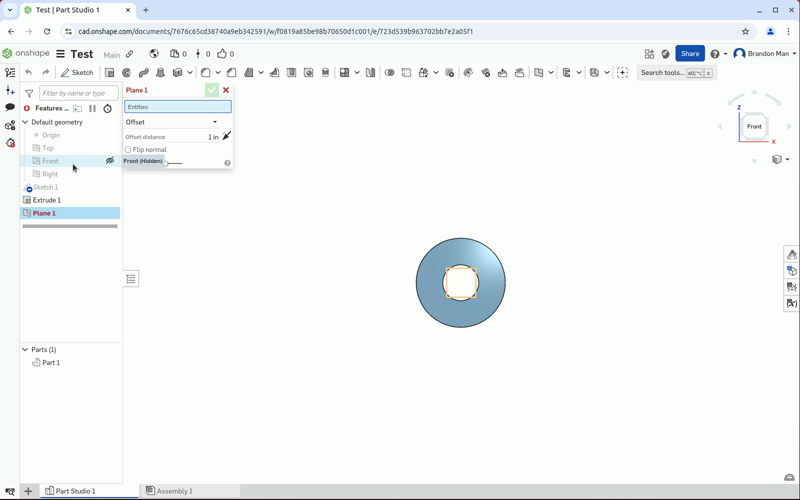
click(73, 163)
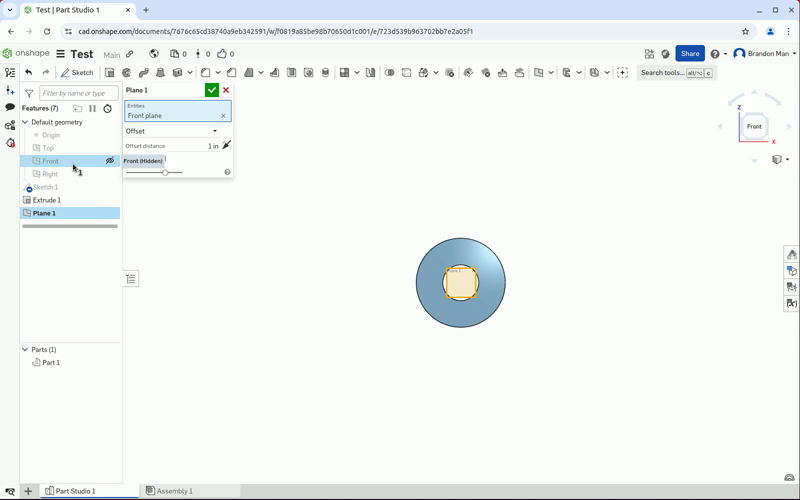
key(tab, 2)
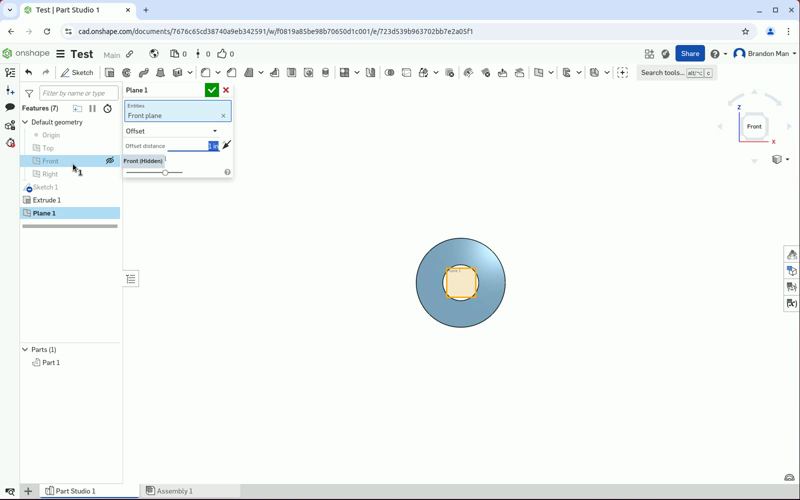
text(3.605)
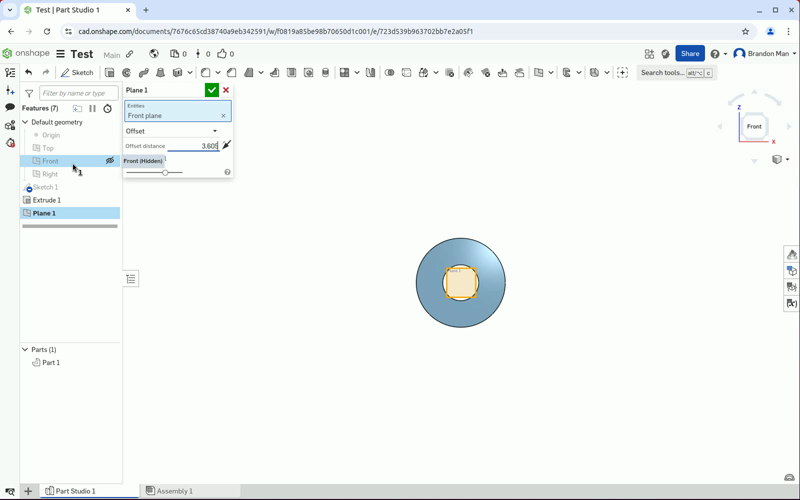
key(enter, 2)
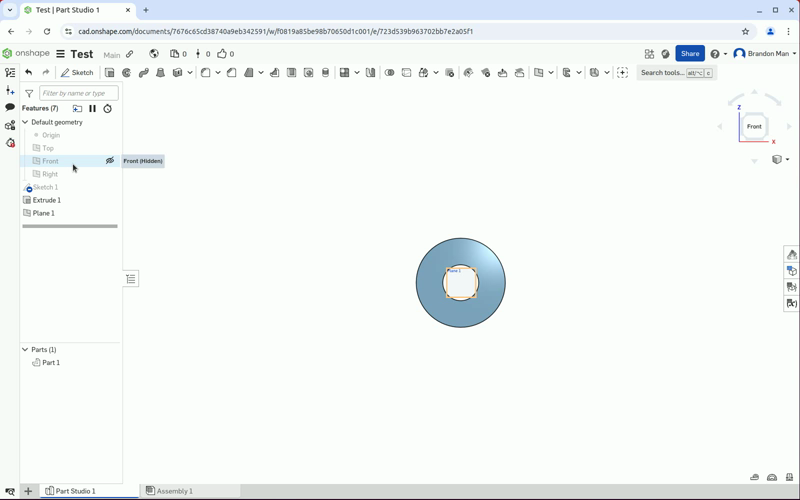
key(shift+s)
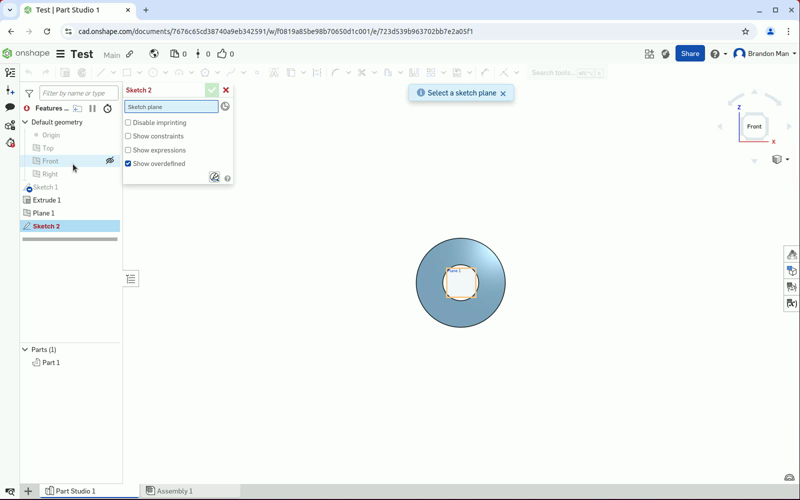
mouse_move(73, 215)
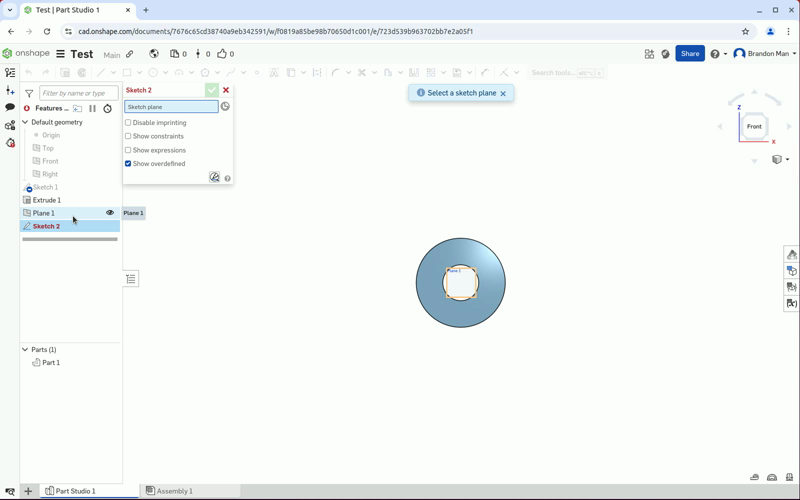
click(73, 215)
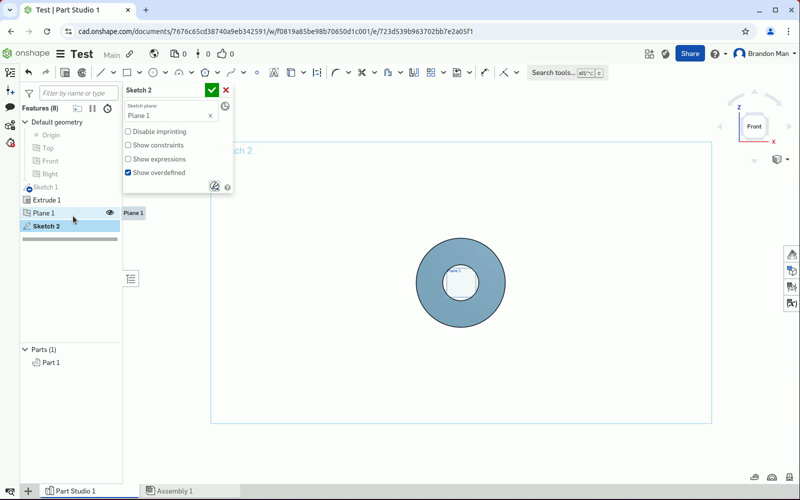
mouse_move(73, 352)
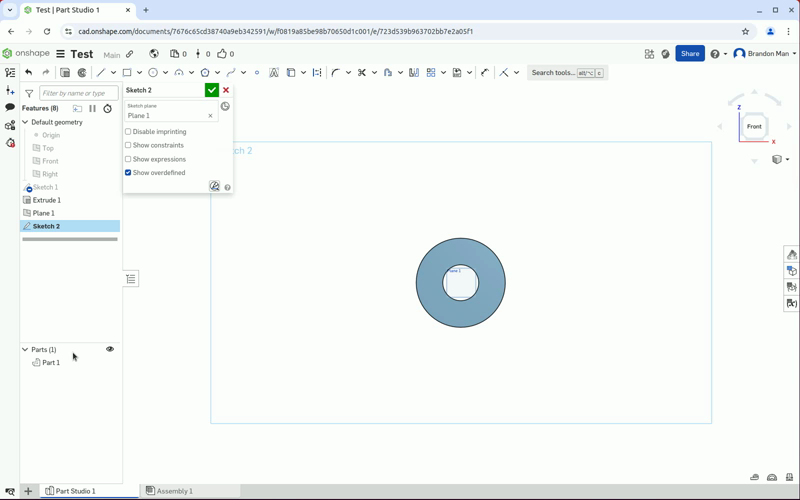
key(y)
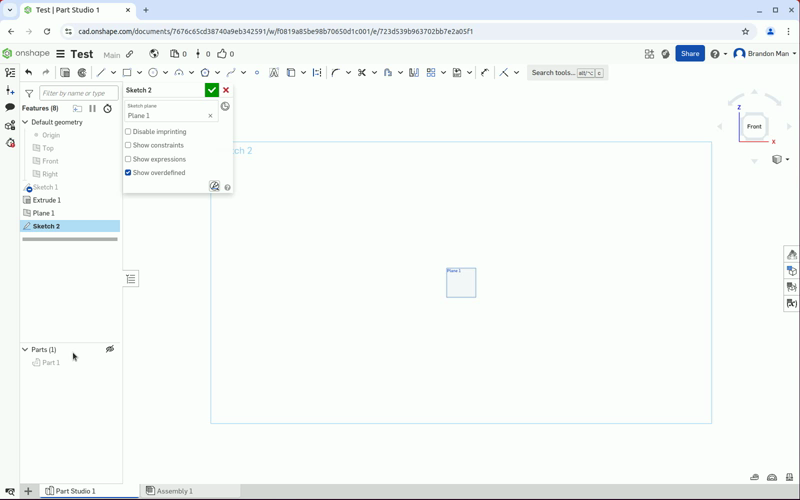
key(c)
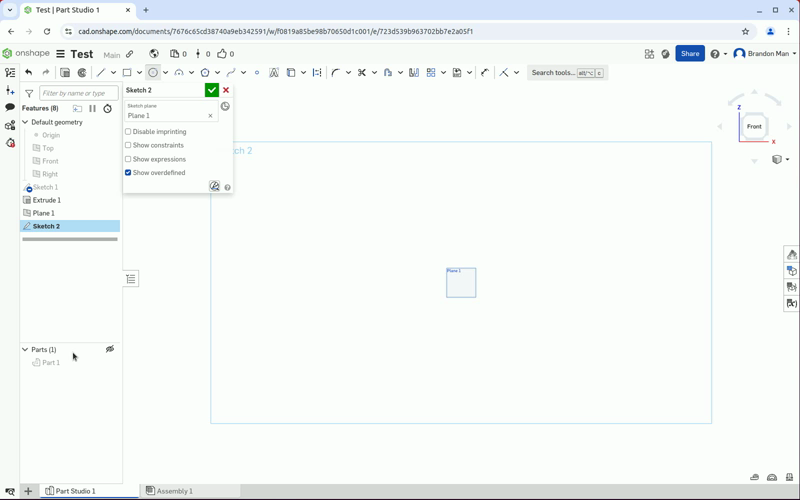
key_down(shift)
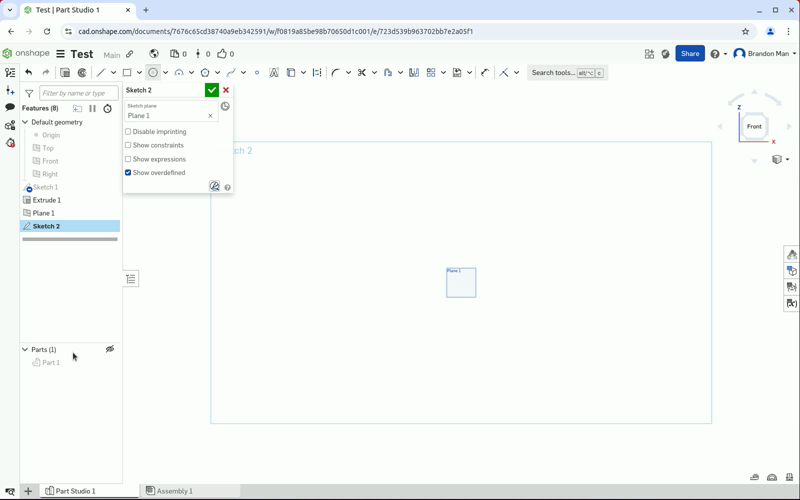
mouse_move(460, 282)
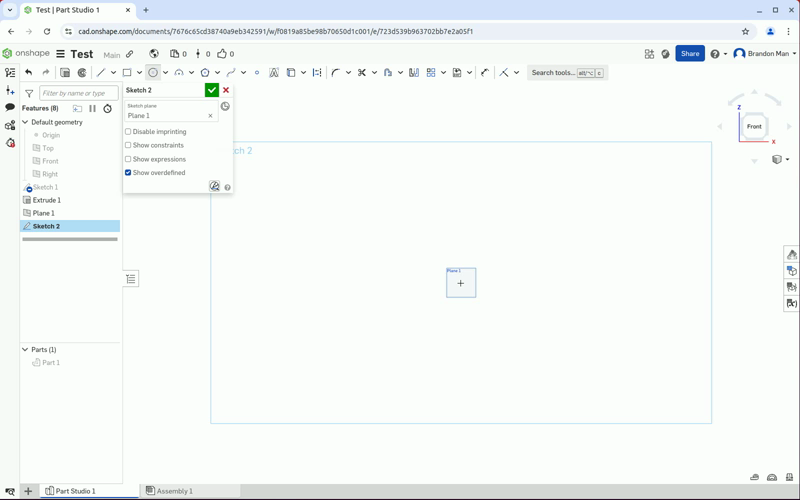
click(460, 282)
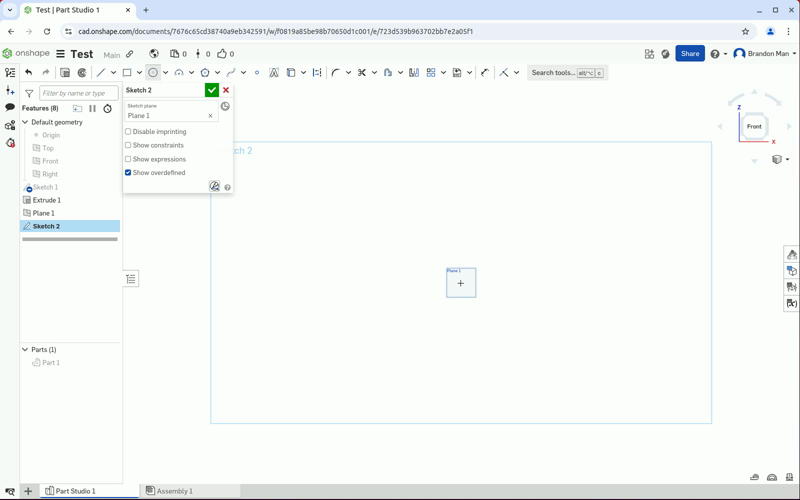
key_up(shift)
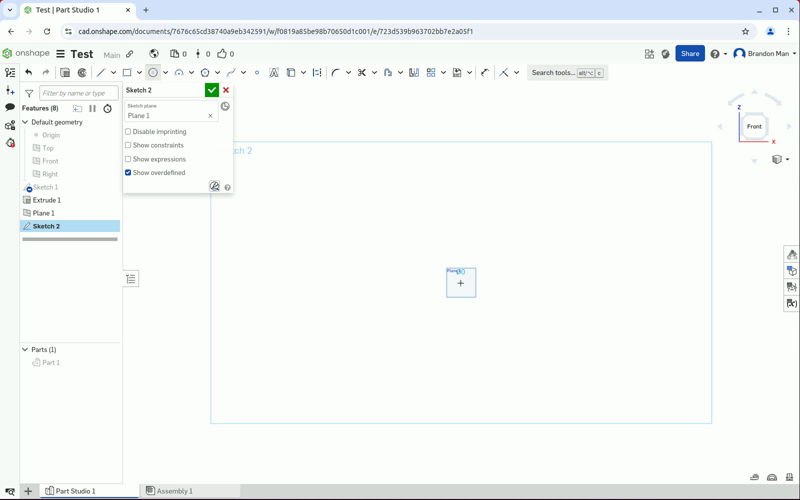
mouse_move(492, 282)
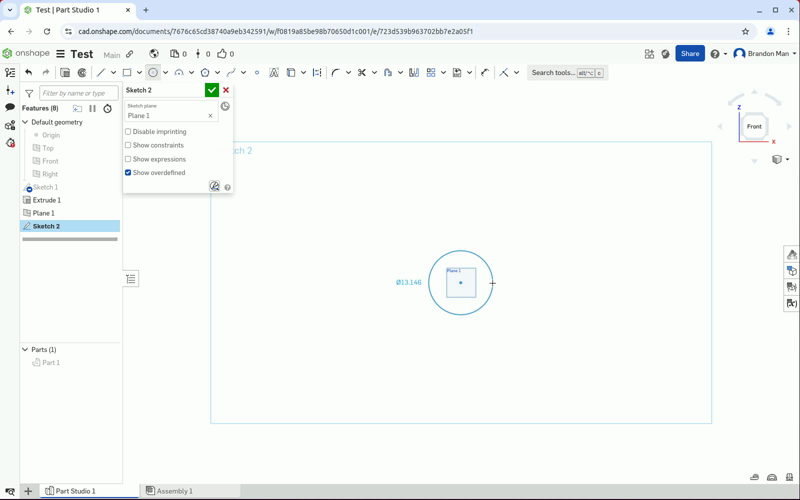
click(492, 282)
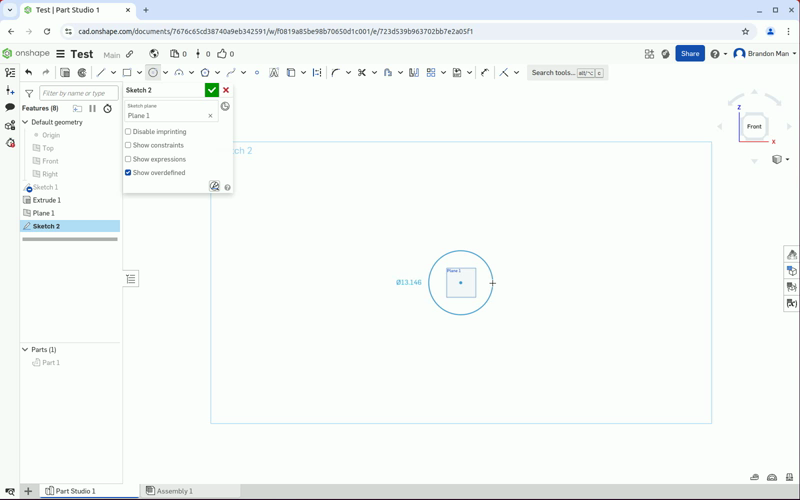
key(esc)
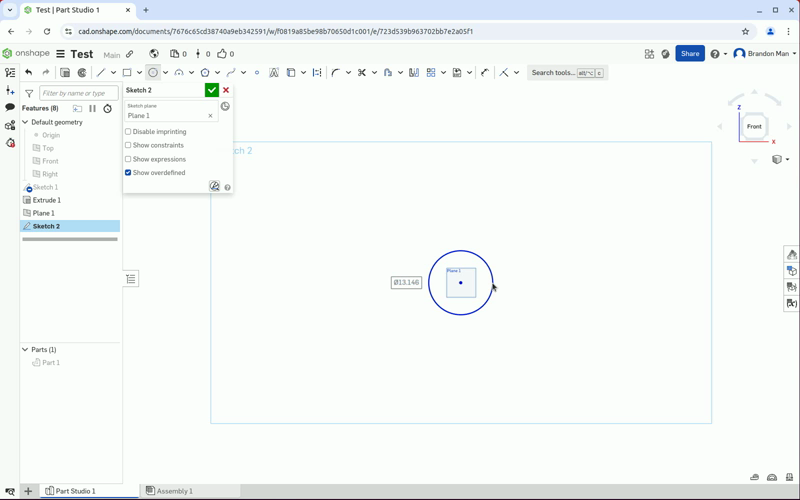
key(c)
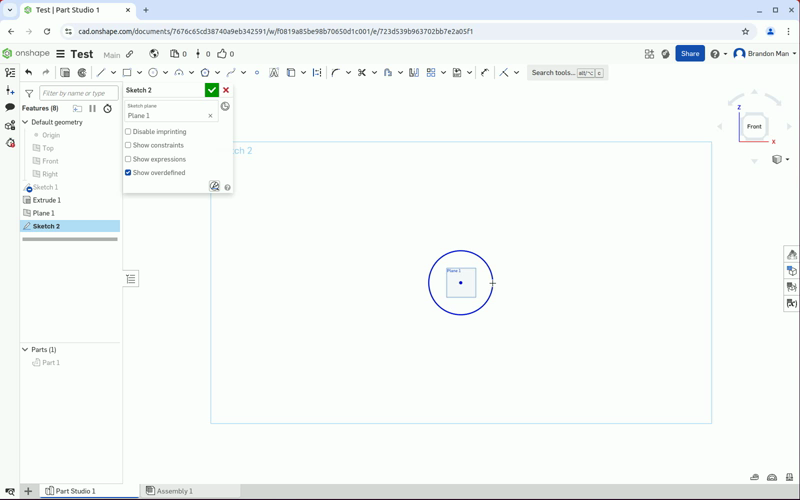
key_down(shift)
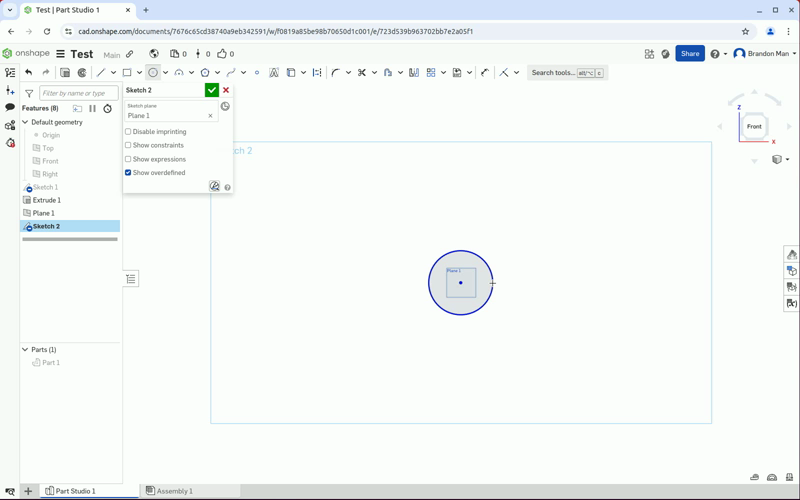
mouse_move(460, 282)
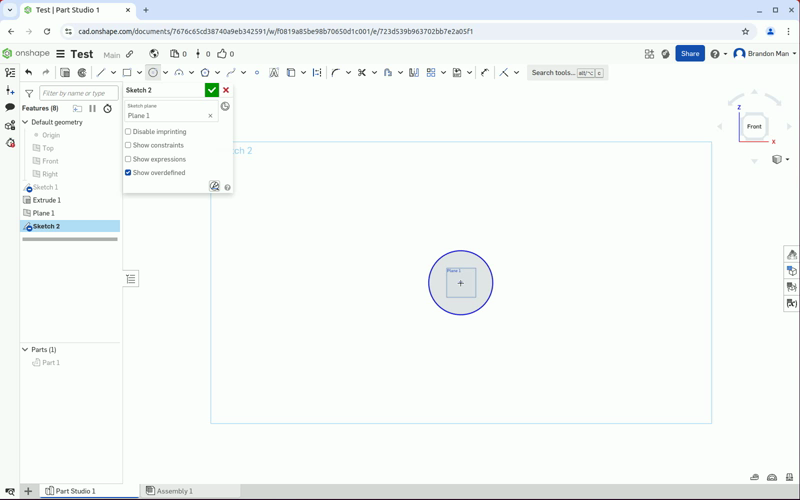
click(460, 282)
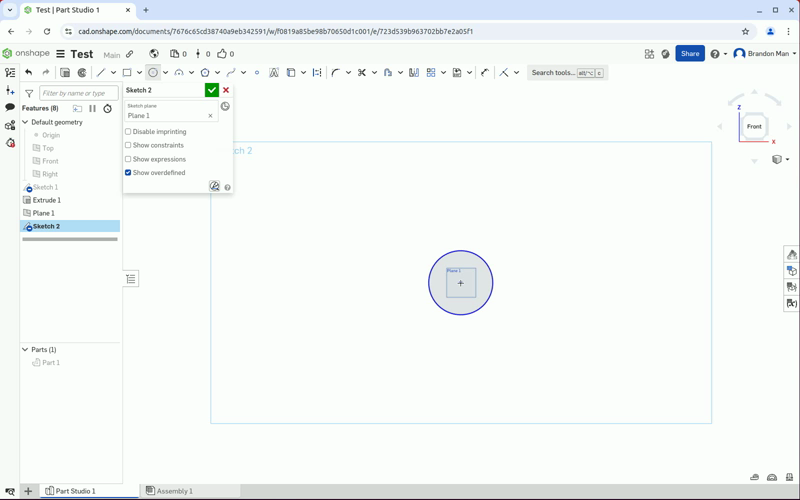
key_up(shift)
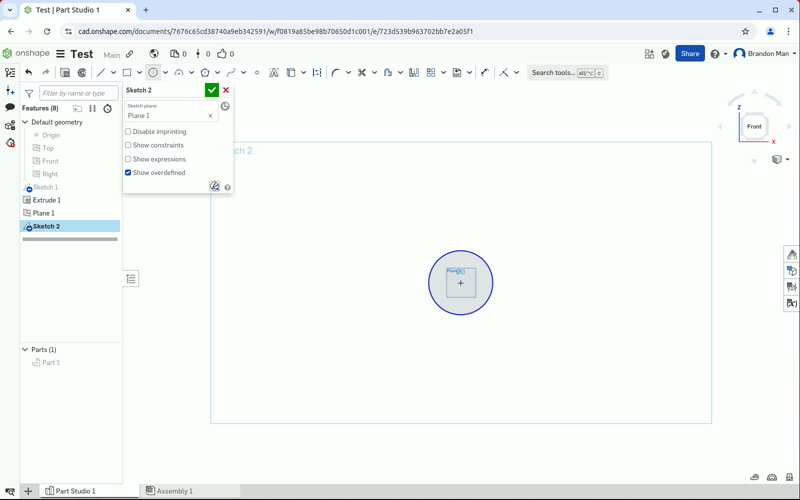
mouse_move(478, 282)
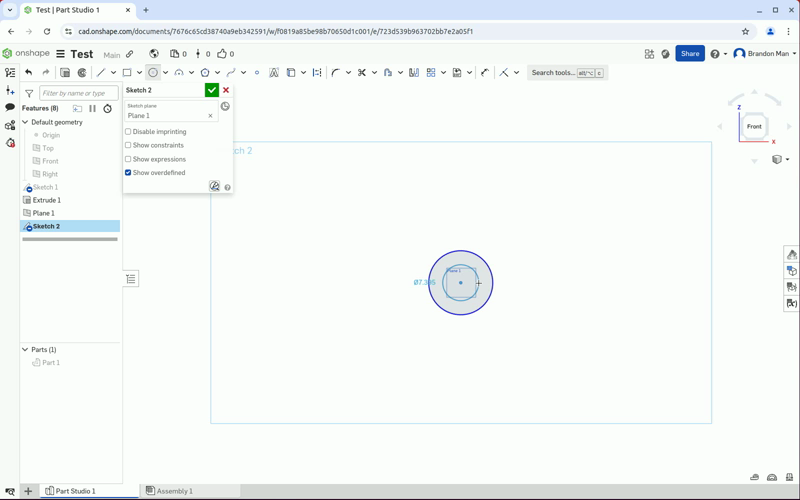
click(478, 282)
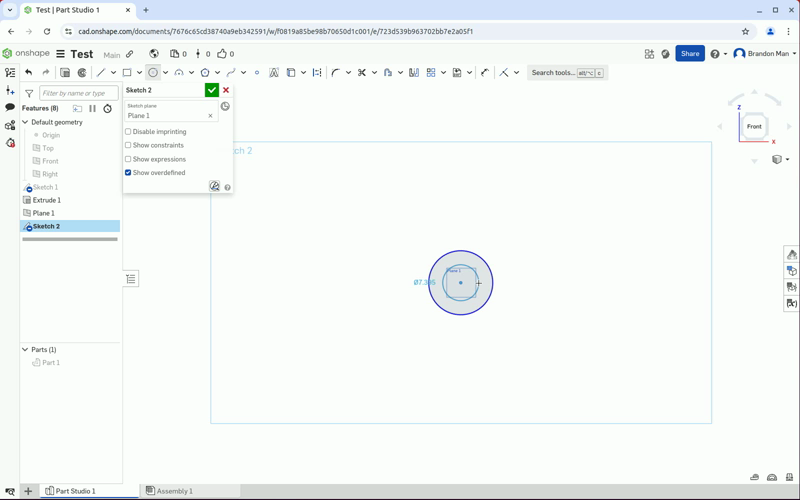
key(esc)
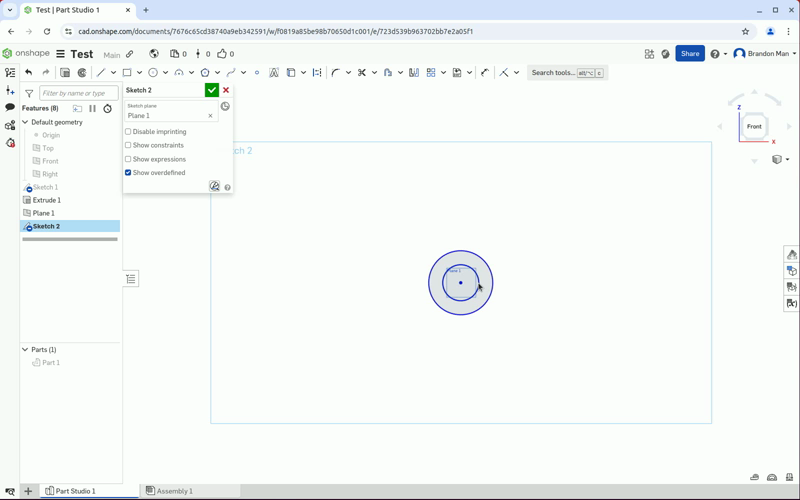
mouse_move(464, 260)
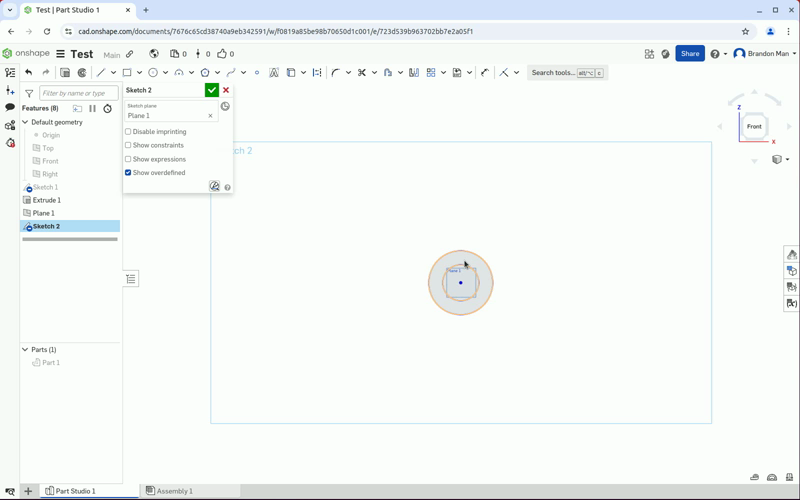
click(464, 260)
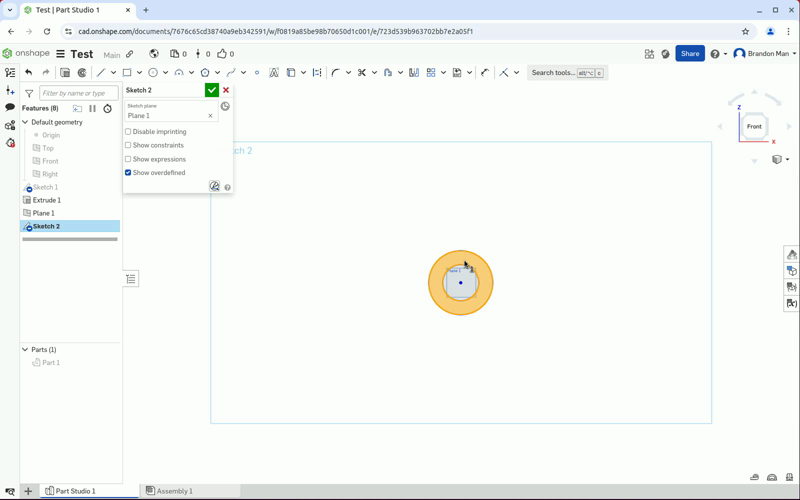
mouse_move(73, 352)
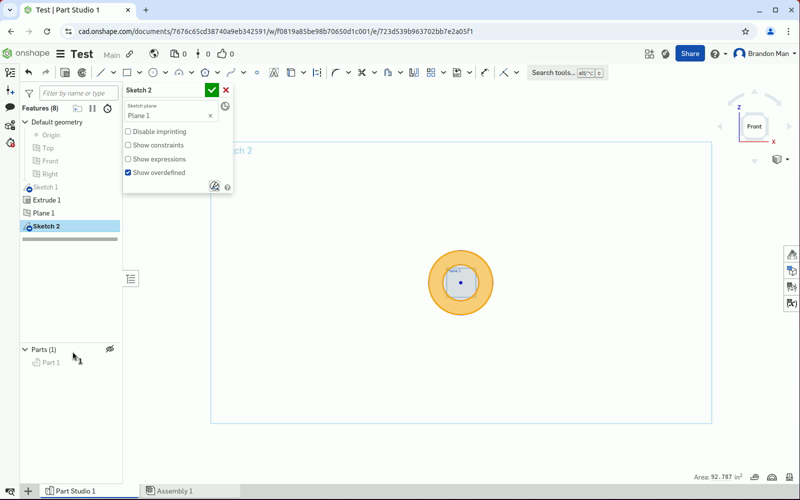
key(shift+y)
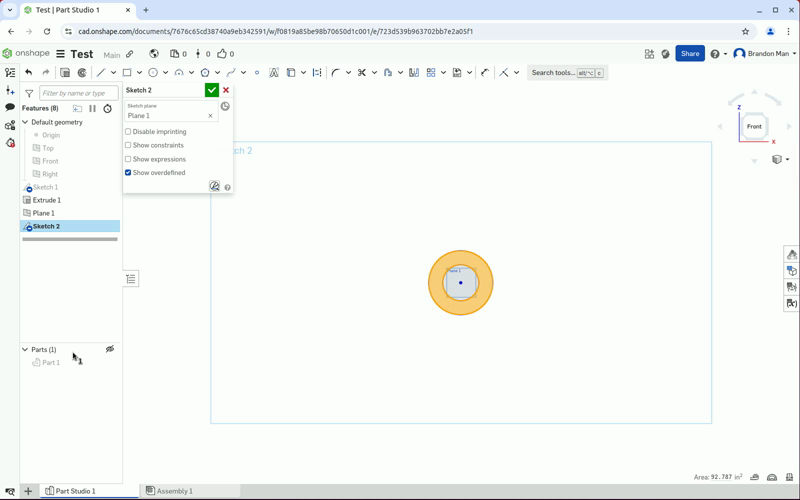
key(shift+e)
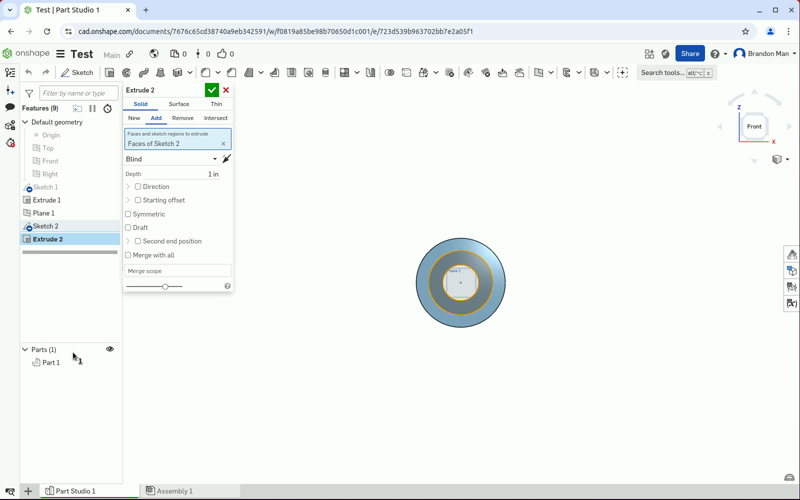
mouse_move(143, 106)
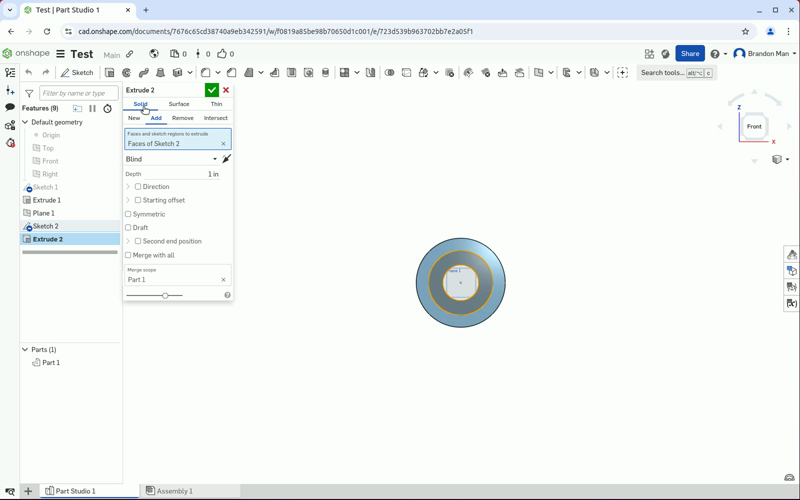
click(143, 106)
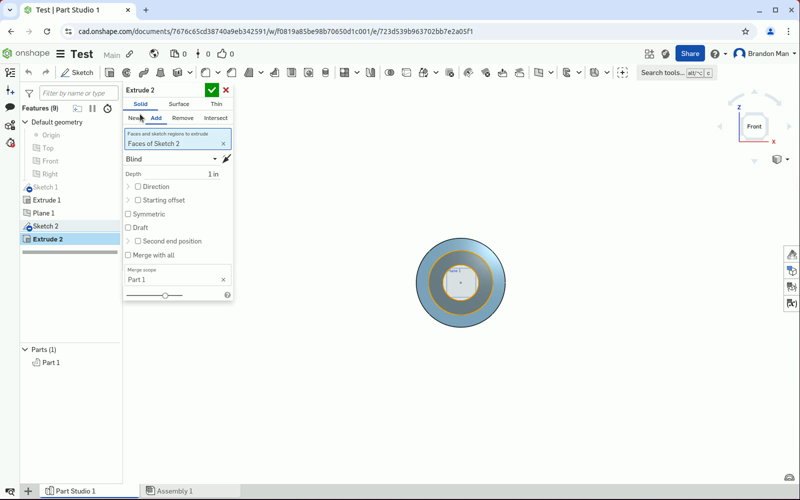
mouse_move(137, 120)
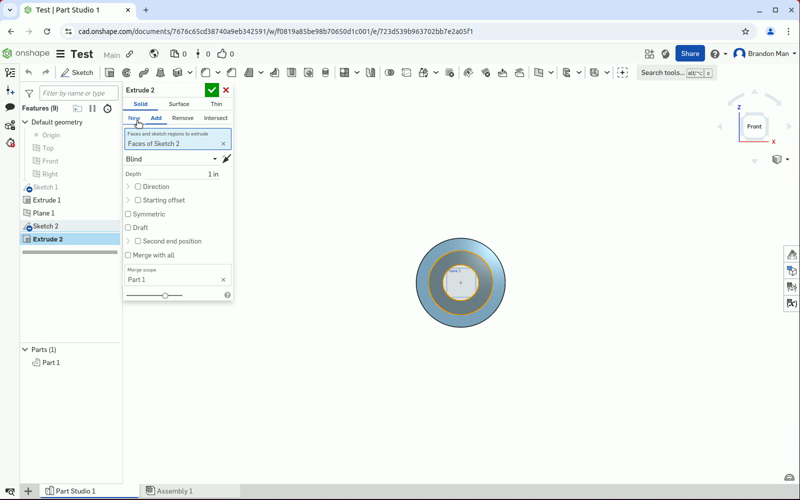
click(137, 120)
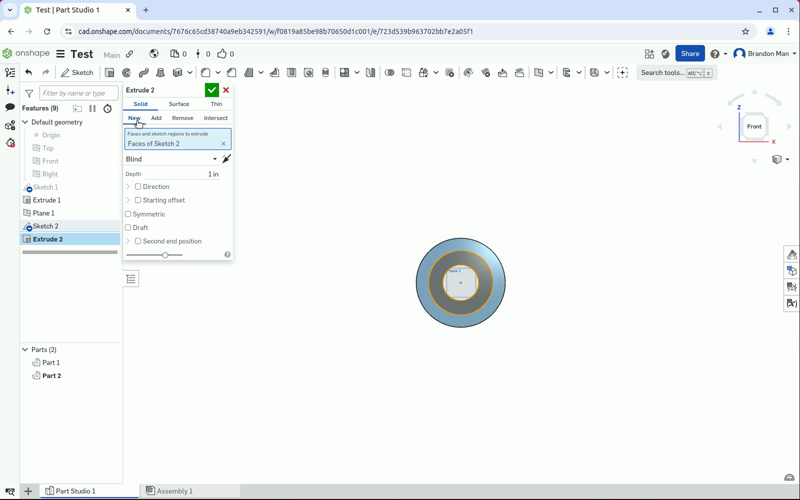
key(tab, 4)
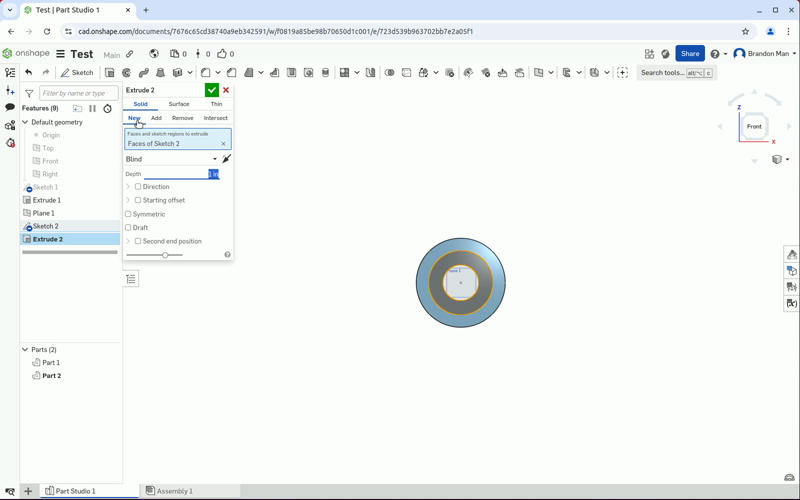
text(1.204)
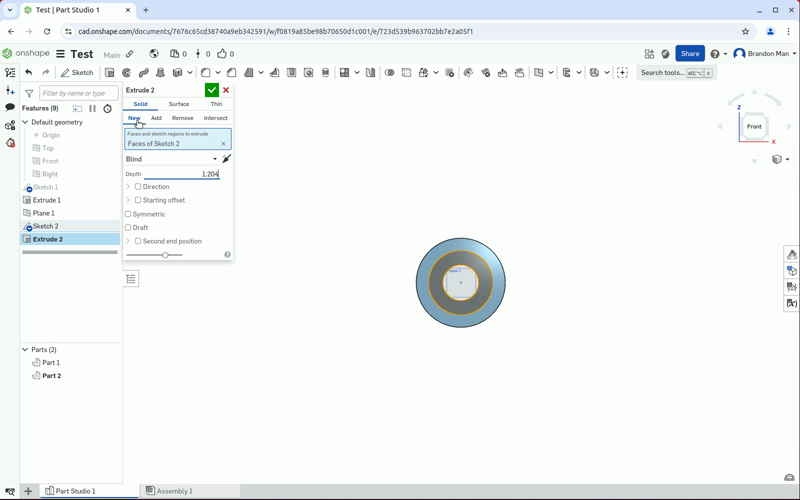
key(enter)
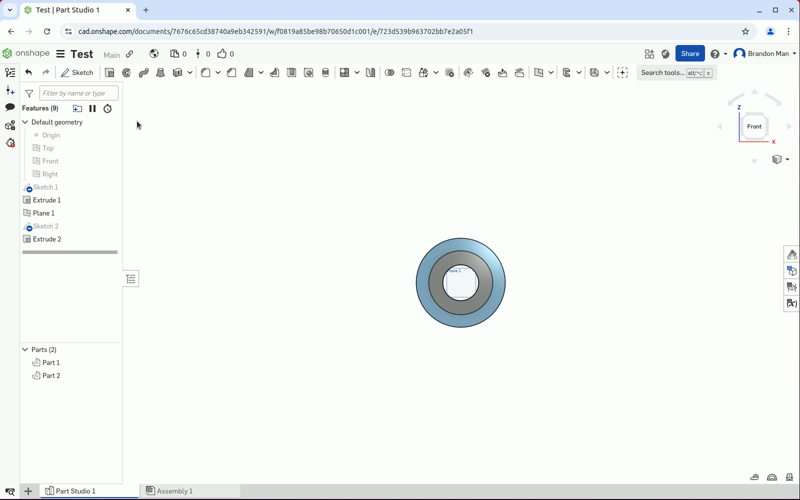
key(shift+h)
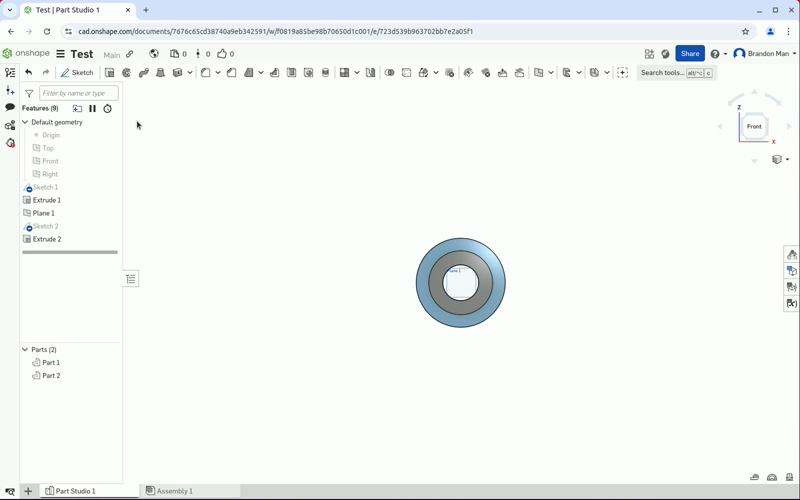
key(shift+h)
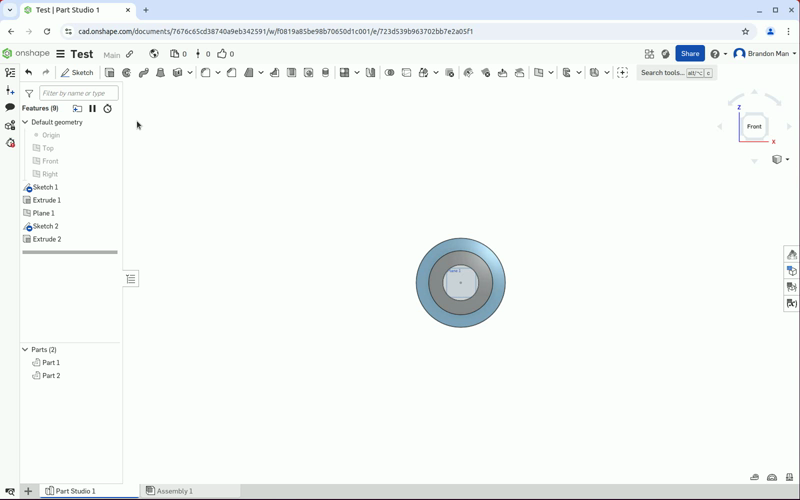
key(shift+7)
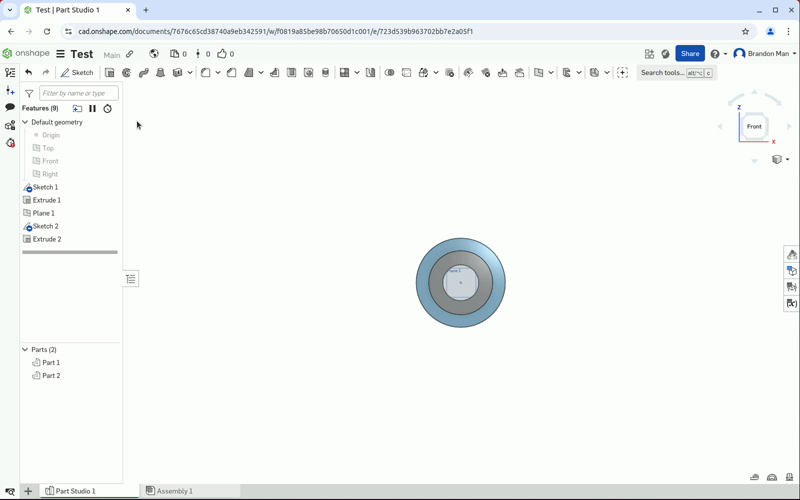
key(left, 2)
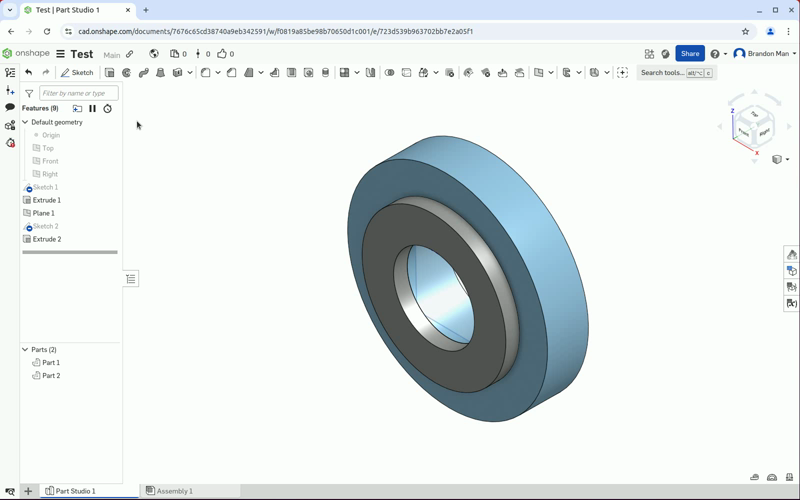
key(down, 2)
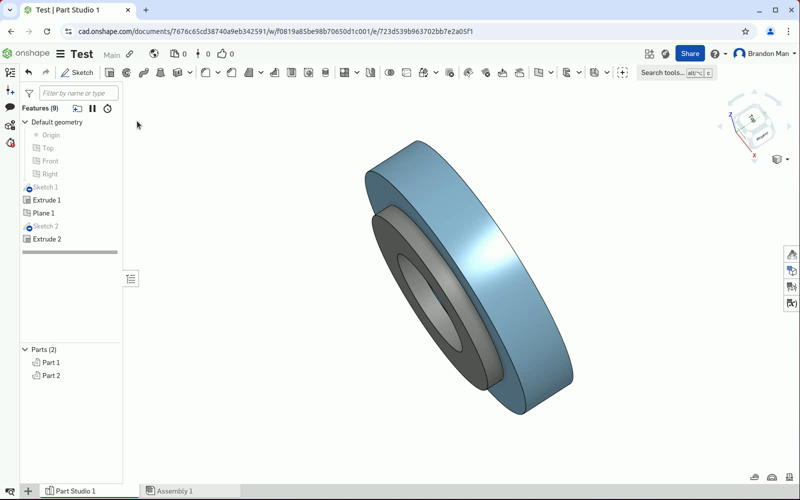
key(up, 2)
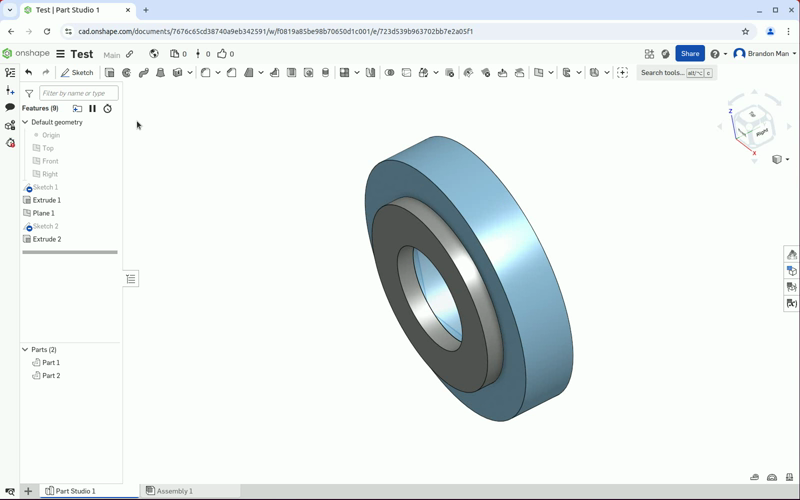
key(right, 2)
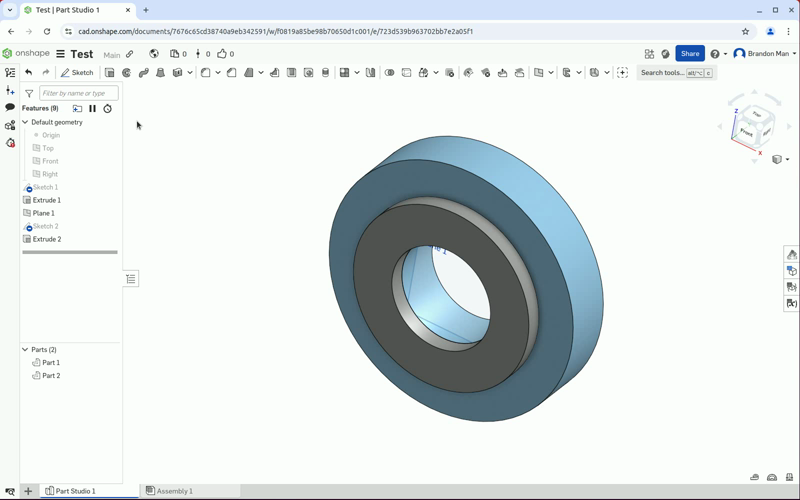
mouse_move(73, 189)
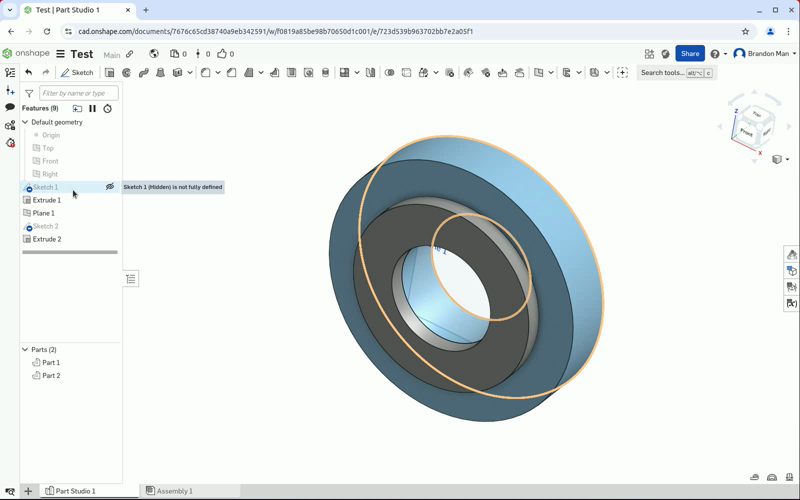
click(73, 189)